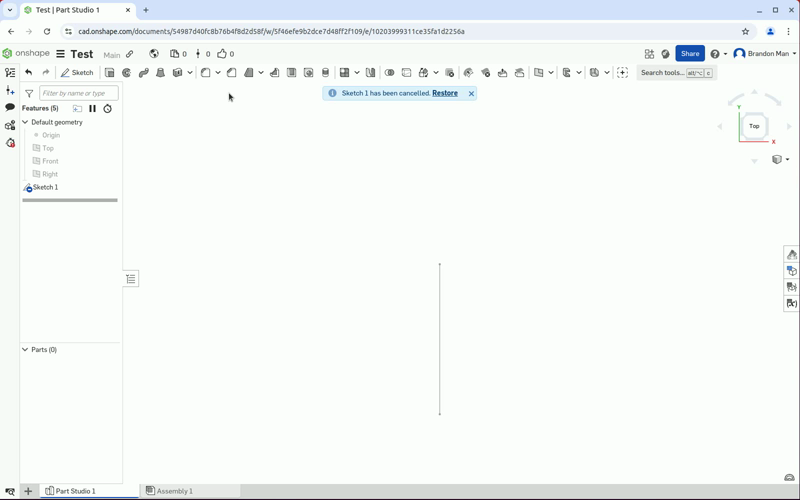
key(shift+h)
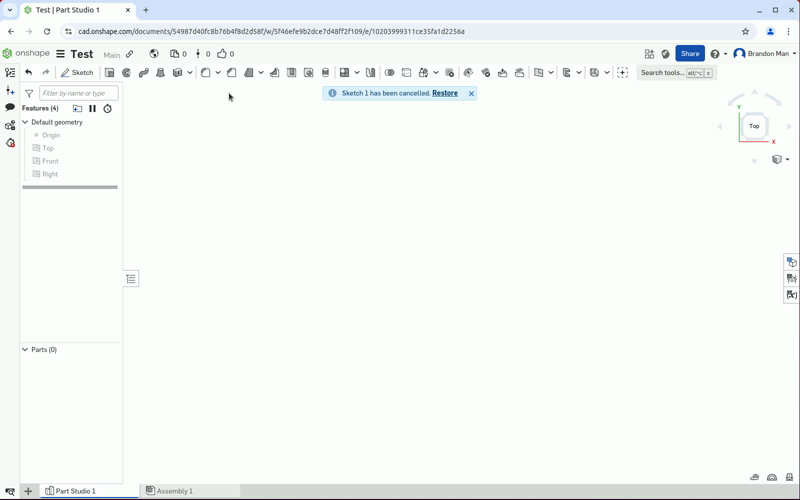
mouse_move(73, 352)
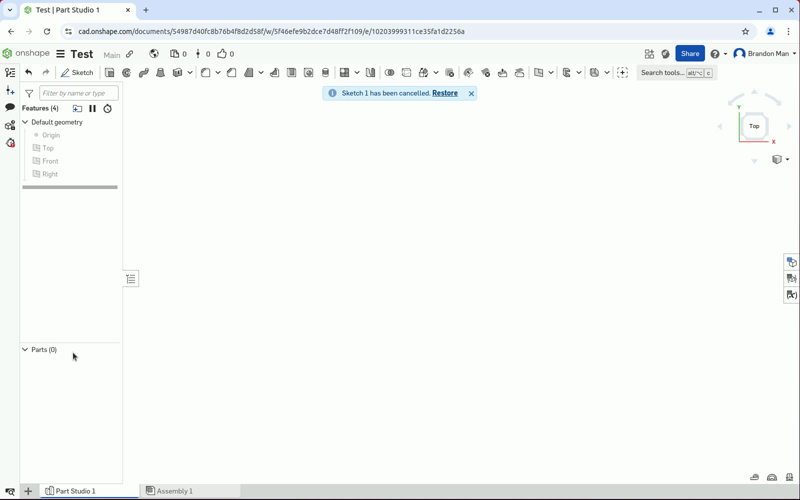
key(y)
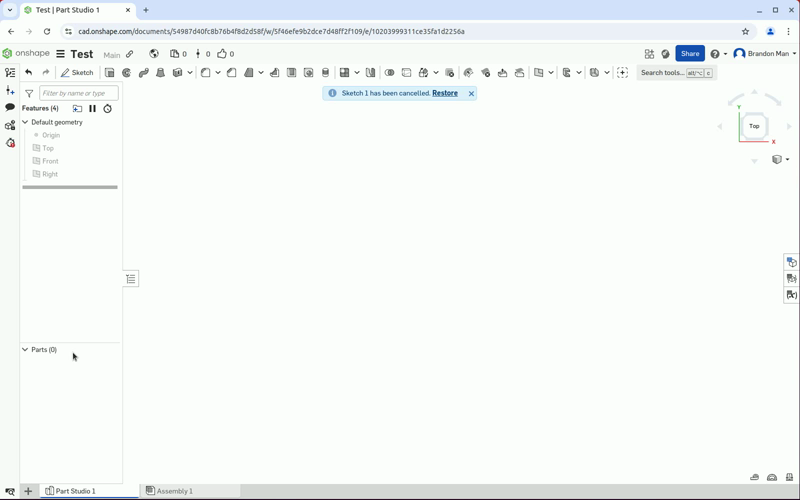
key(shift+p)
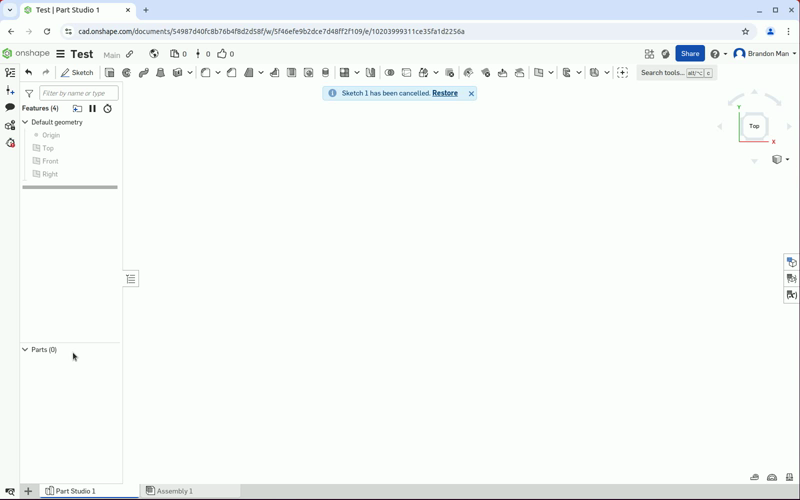
key(space)
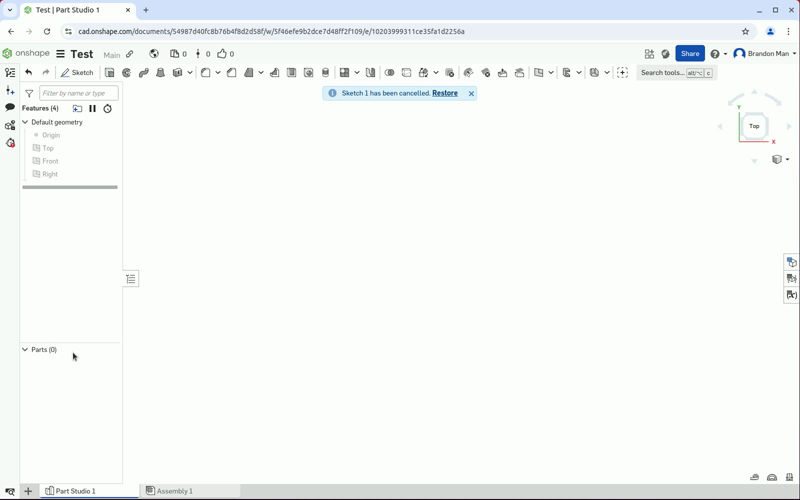
key_down(shift)
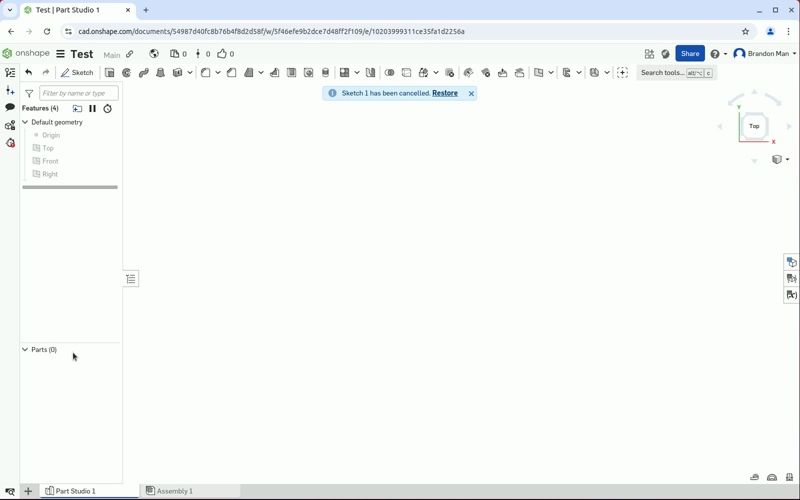
key(up)
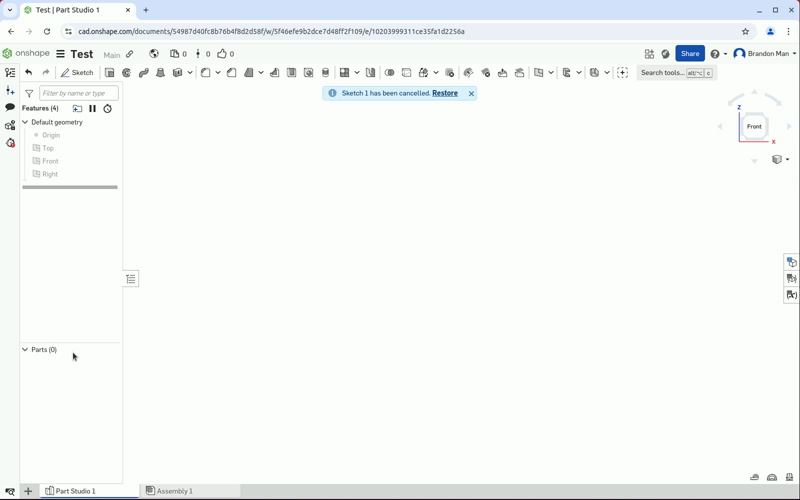
key_up(shift)
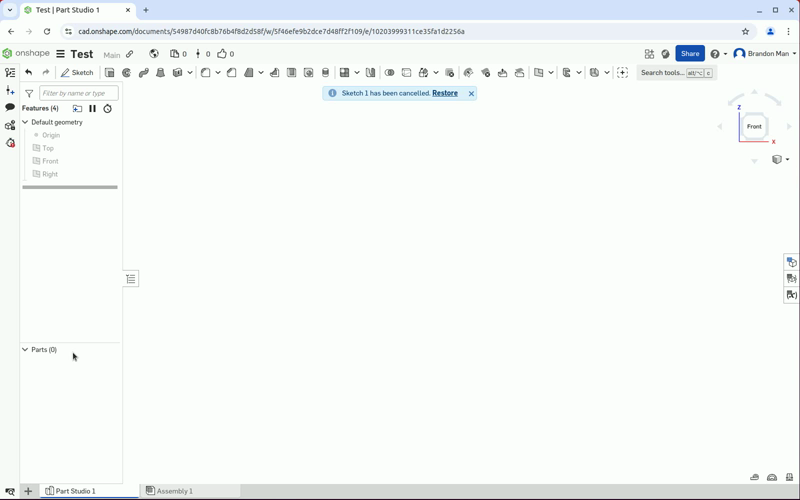
mouse_move(73, 352)
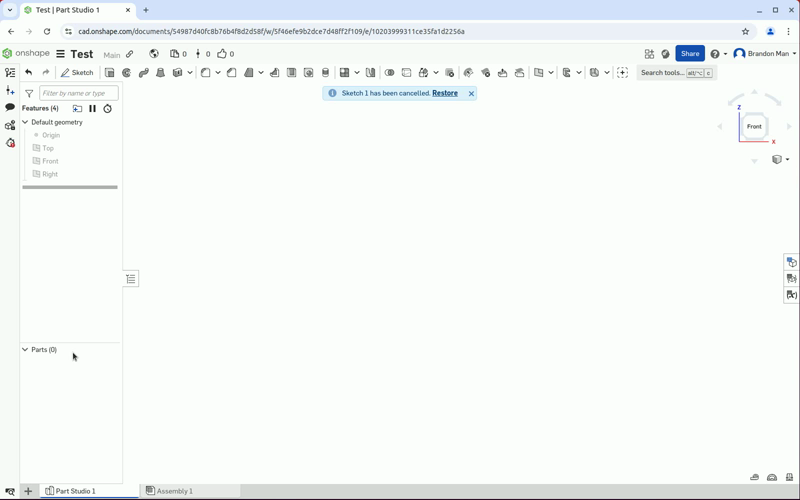
key(shift+y)
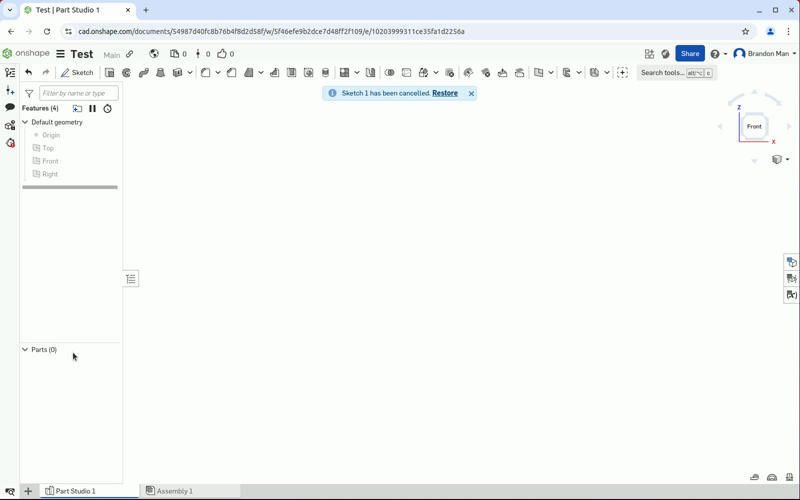
key(shift+s)
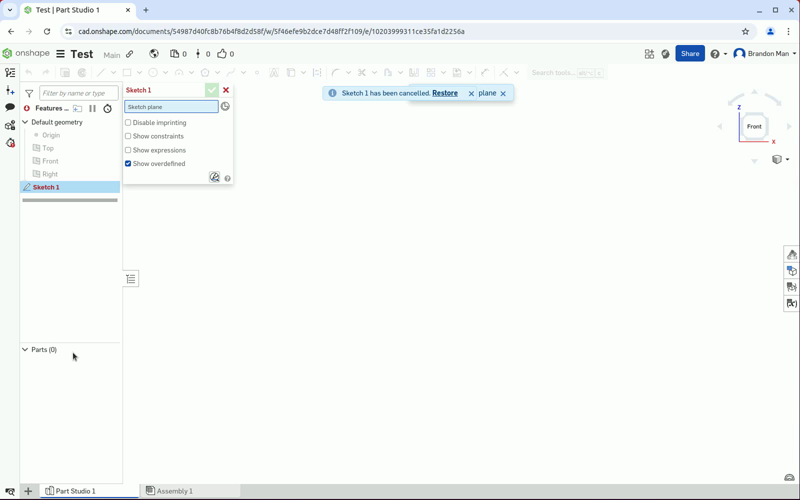
mouse_move(73, 163)
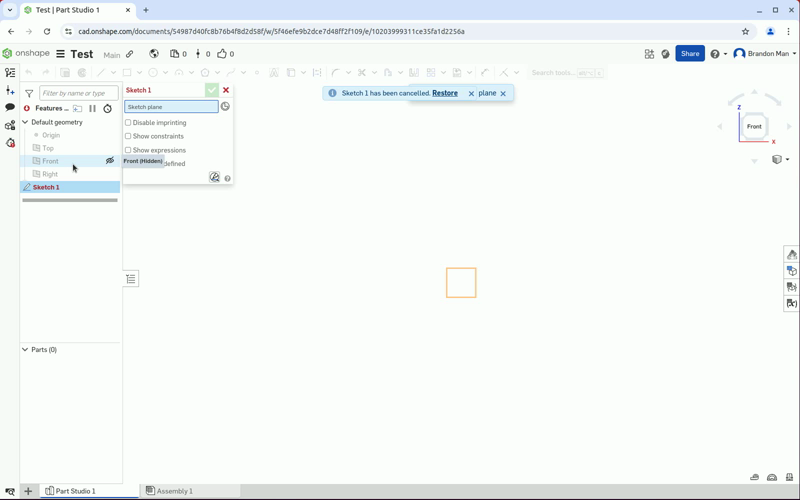
click(73, 163)
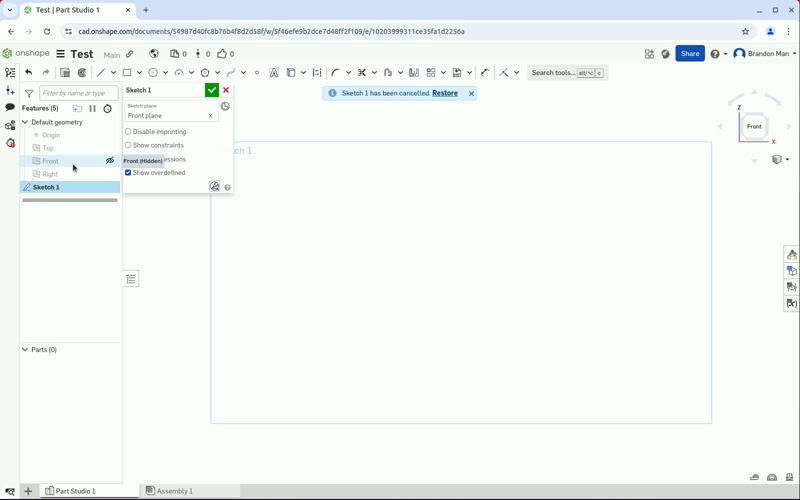
mouse_move(73, 352)
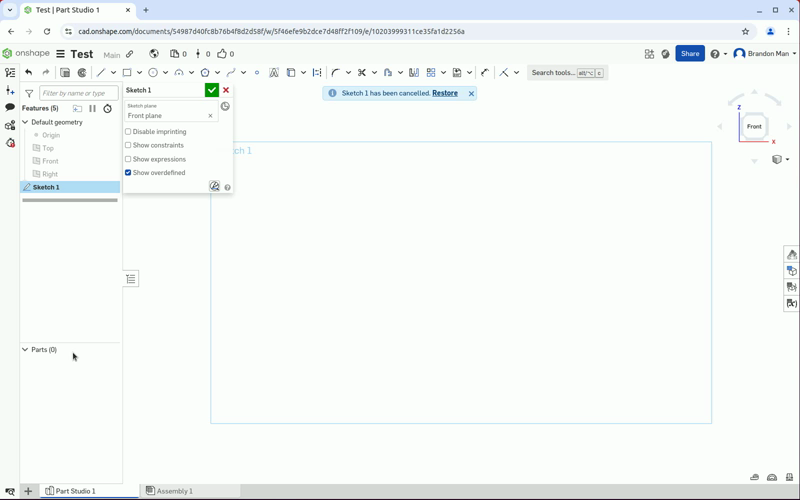
key(y)
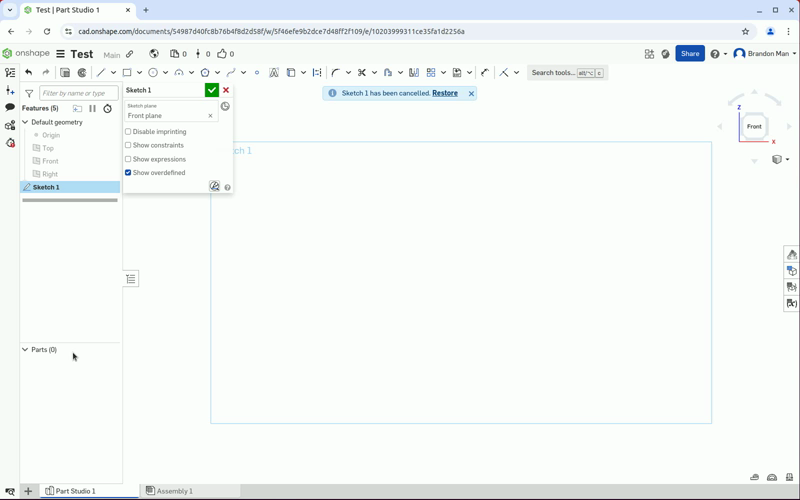
key(l)
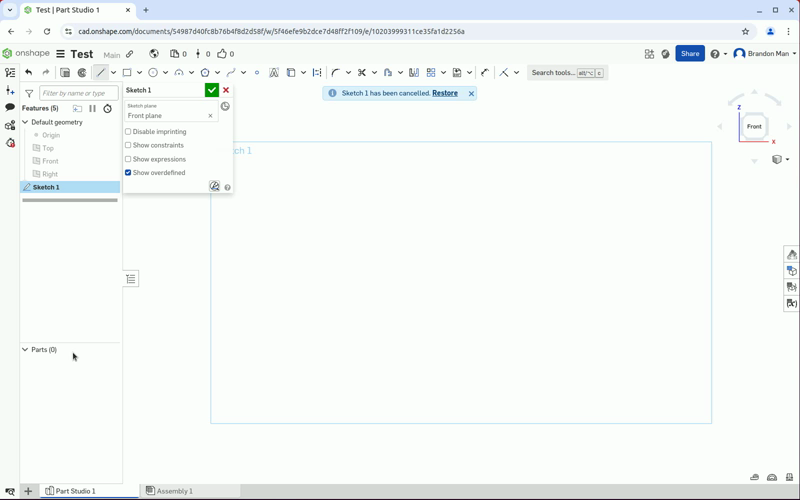
key_down(shift)
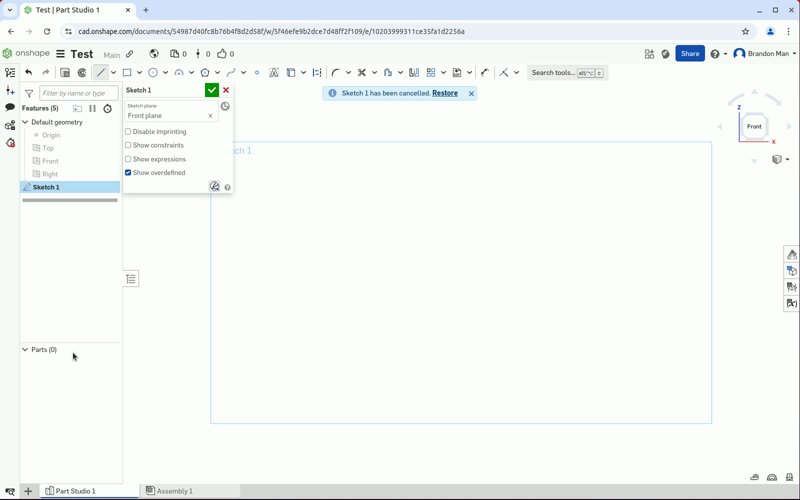
mouse_move(348, 311)
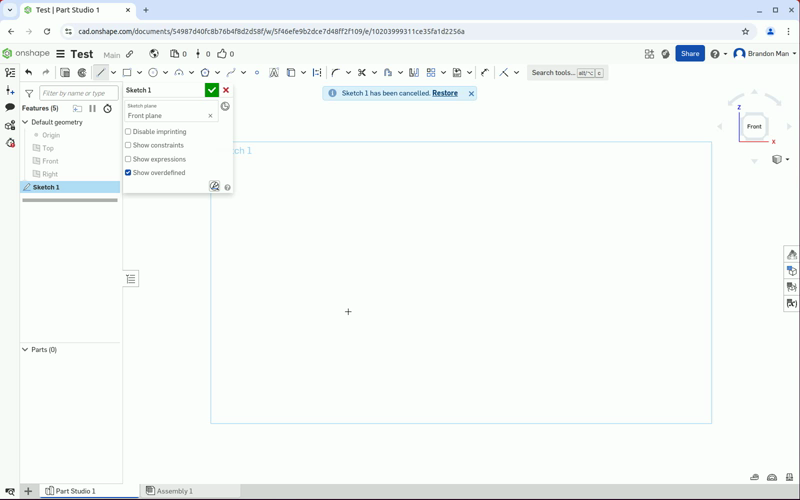
click(348, 311)
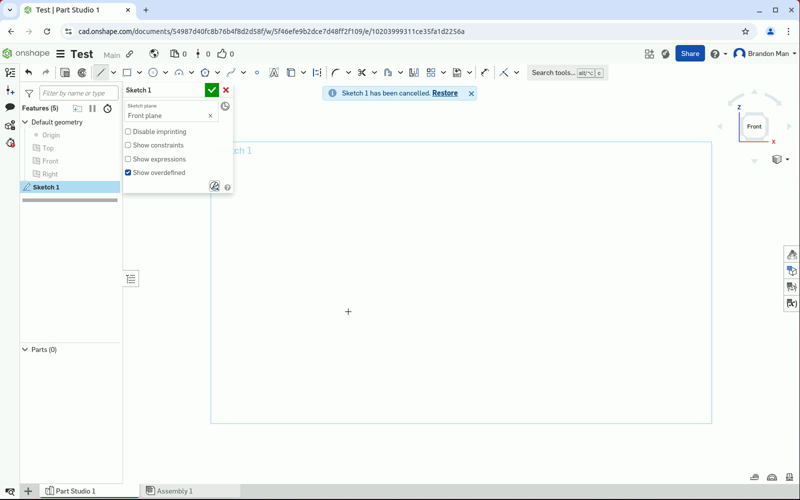
key_up(shift)
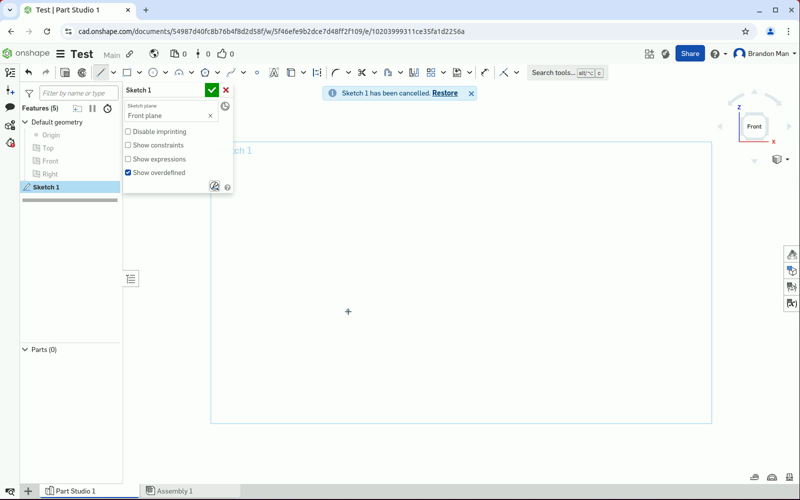
key_down(shift)
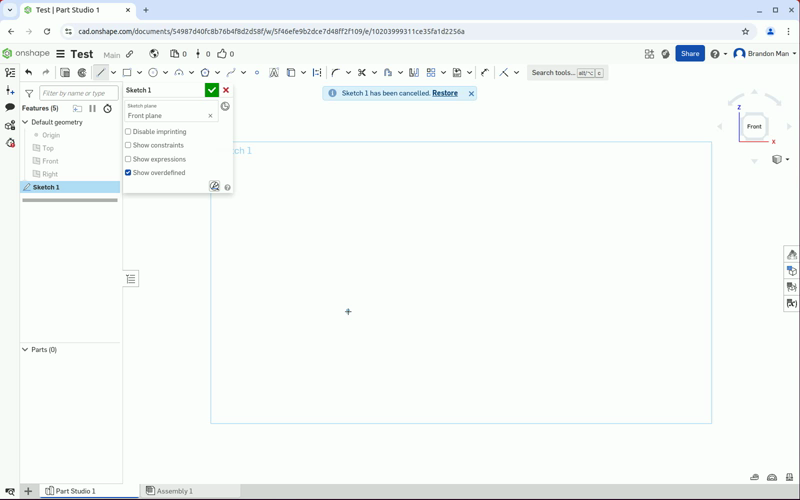
mouse_move(545, 311)
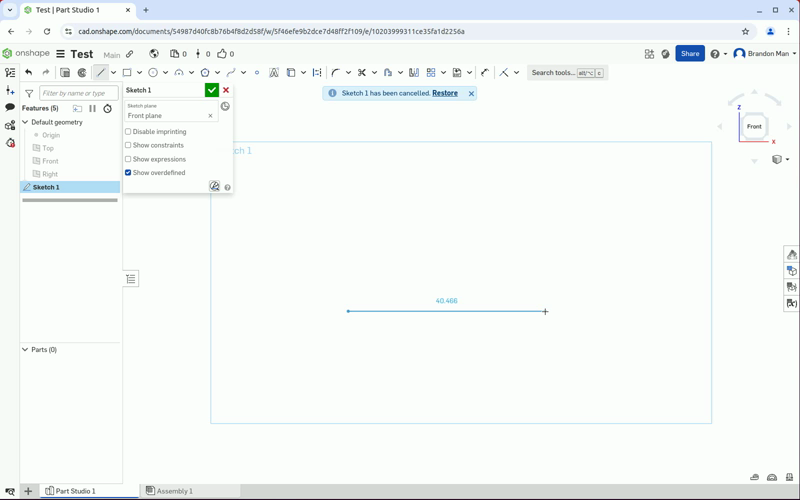
click(545, 311)
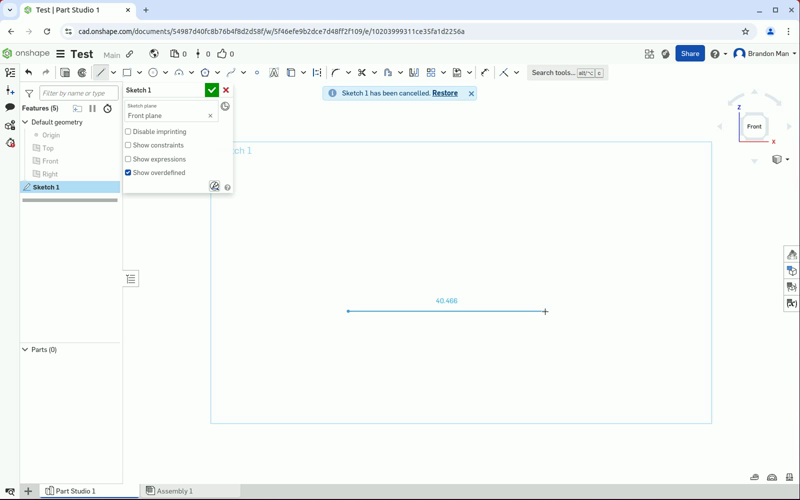
key_up(shift)
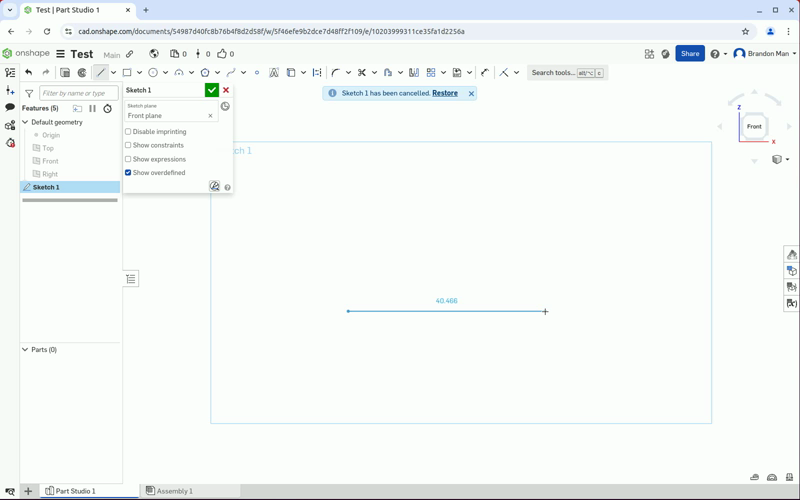
key_down(shift)
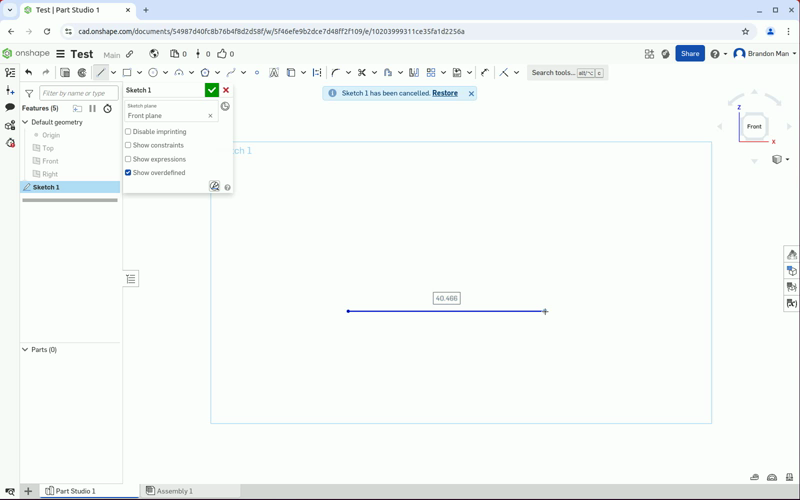
mouse_move(545, 219)
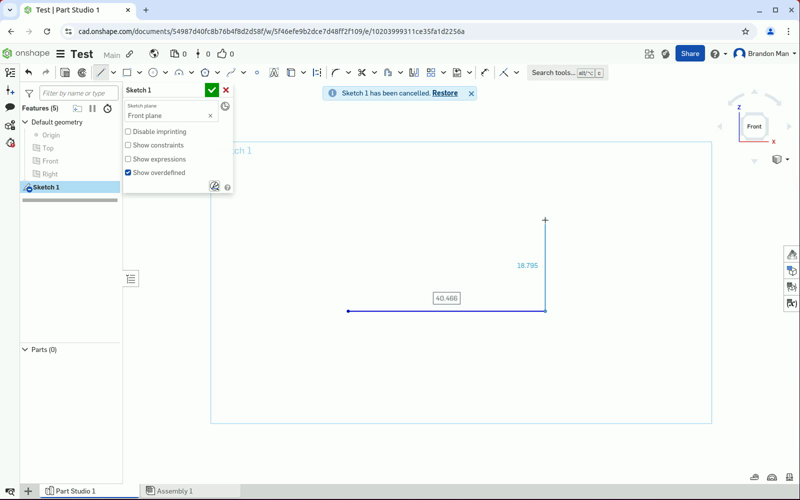
click(545, 219)
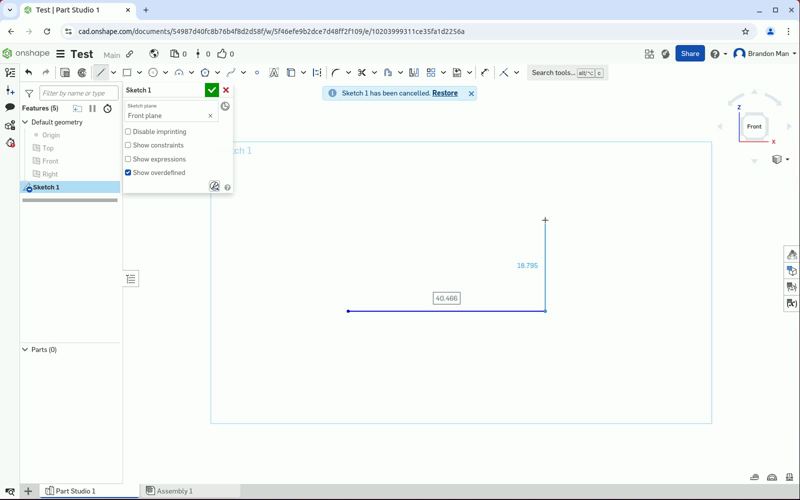
key_up(shift)
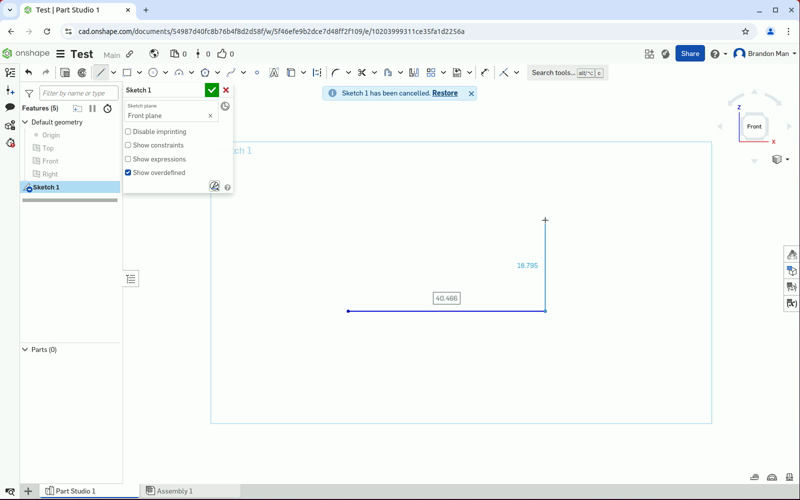
key_down(shift)
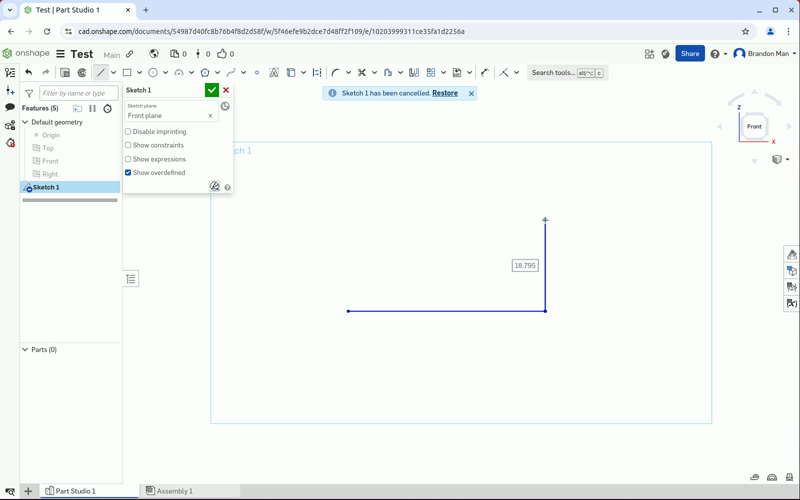
mouse_move(348, 219)
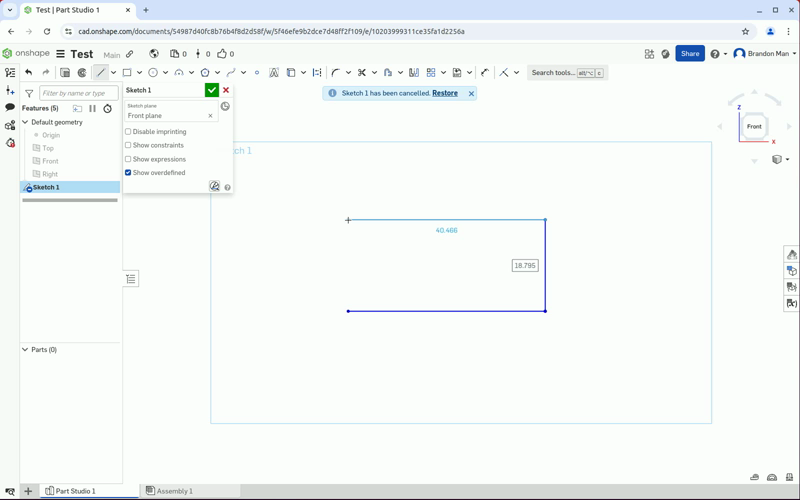
click(348, 219)
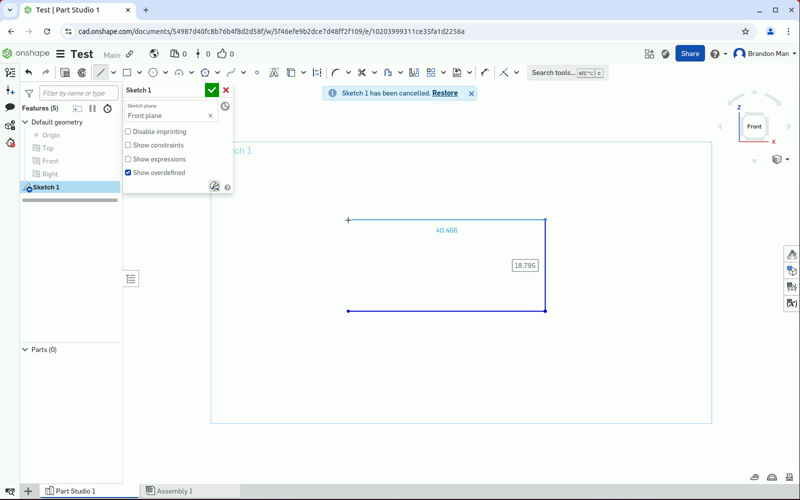
key_up(shift)
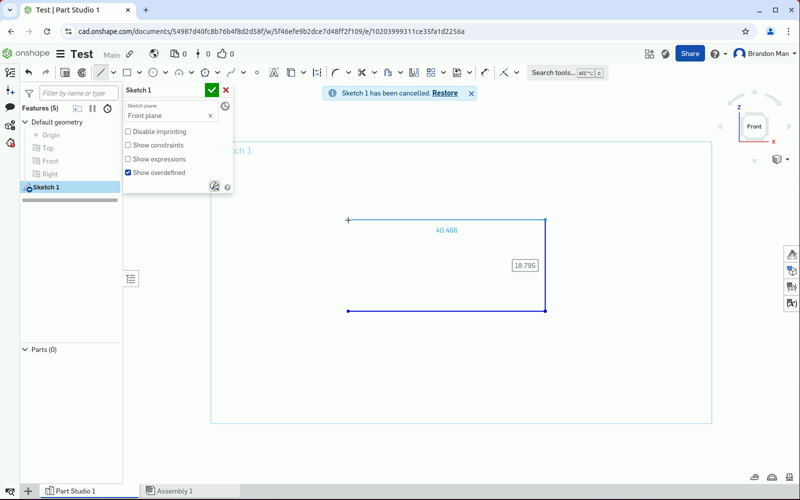
key_down(shift)
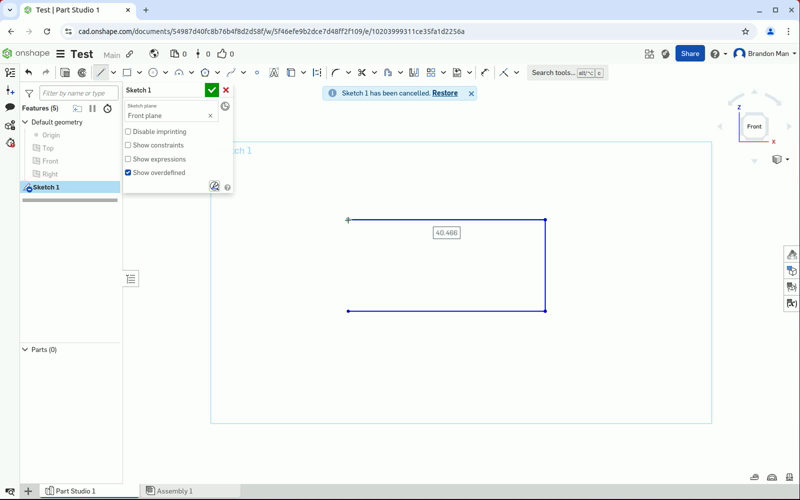
mouse_move(348, 311)
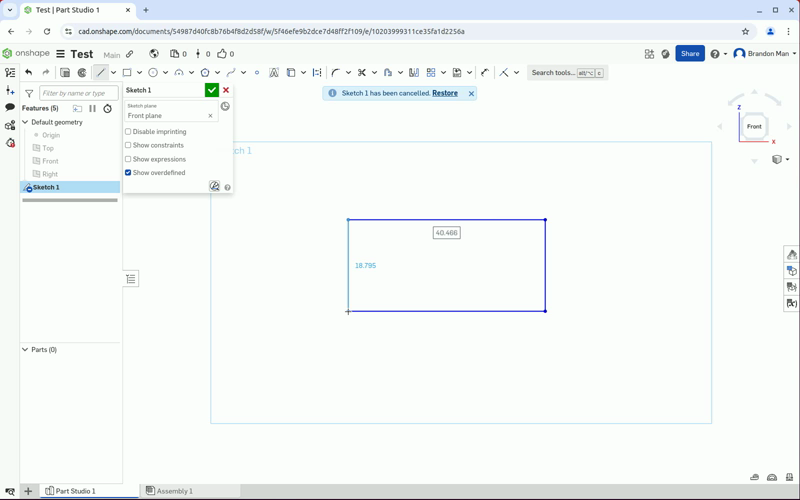
key_up(shift)
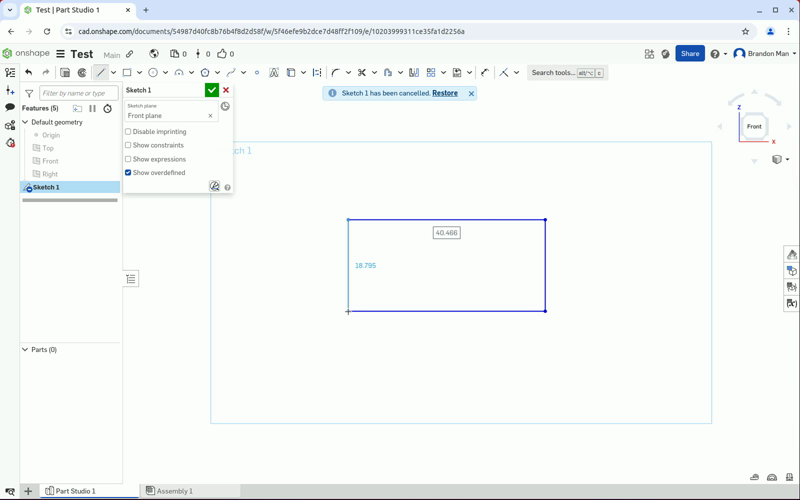
click(348, 311)
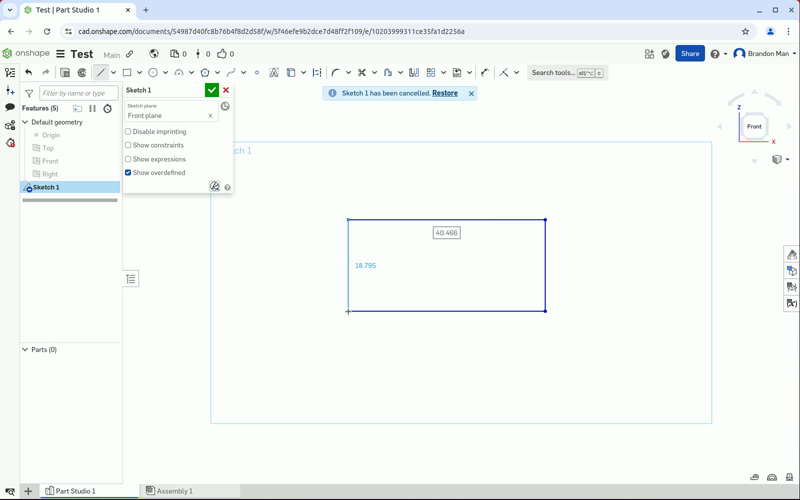
key(esc)
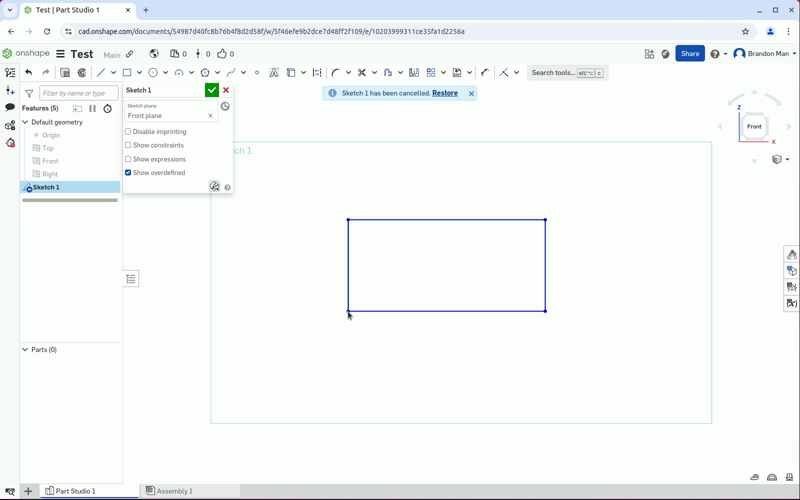
mouse_move(520, 235)
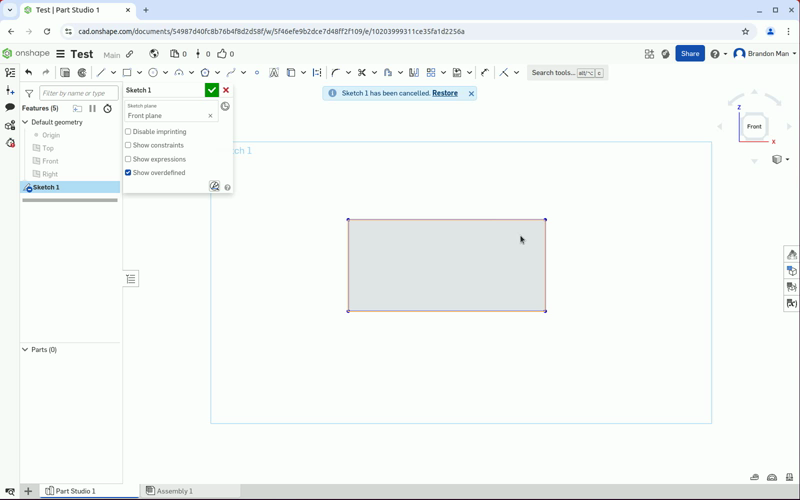
click(520, 235)
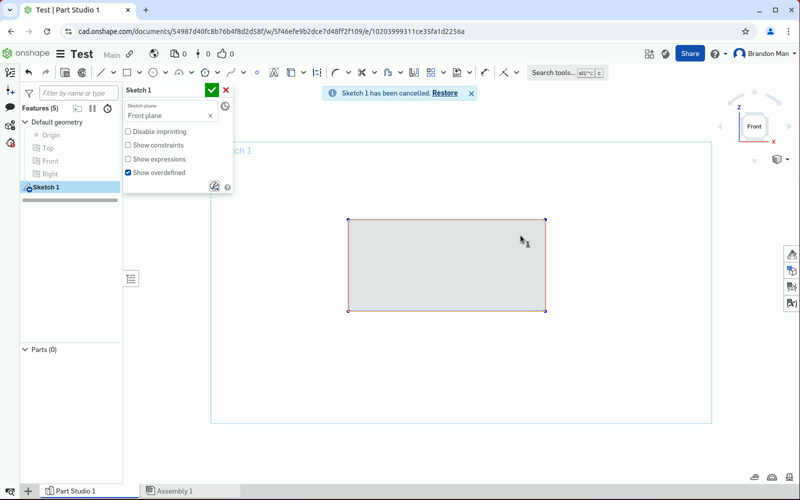
mouse_move(73, 352)
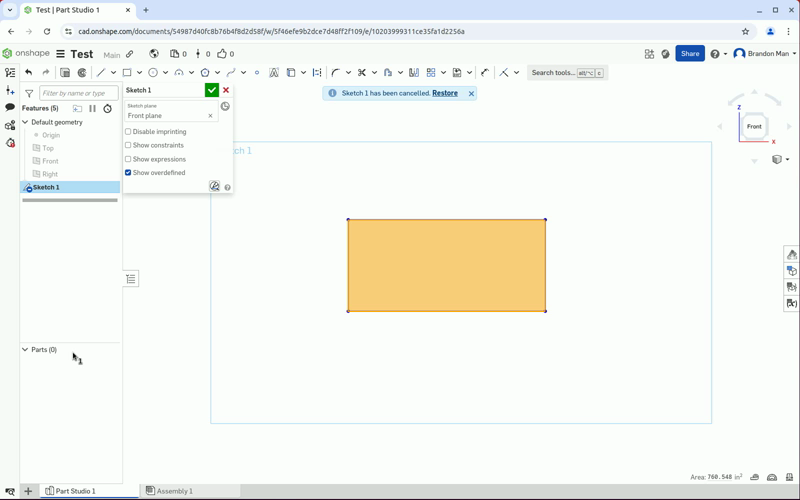
key(shift+y)
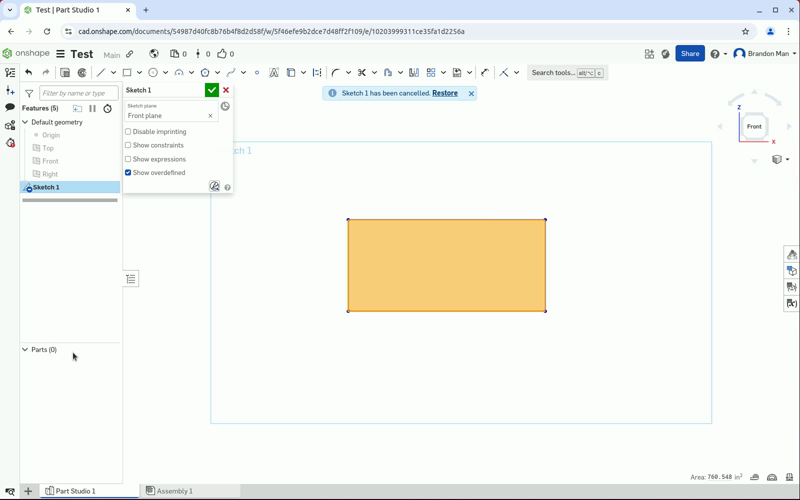
key(shift+e)
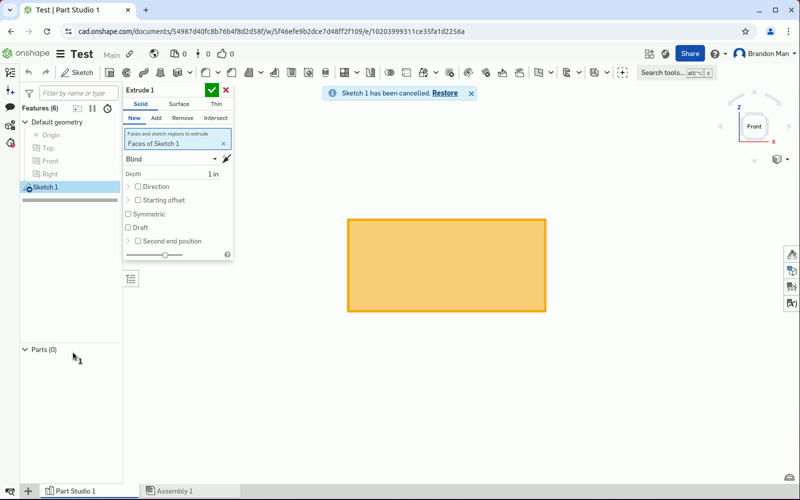
mouse_move(143, 106)
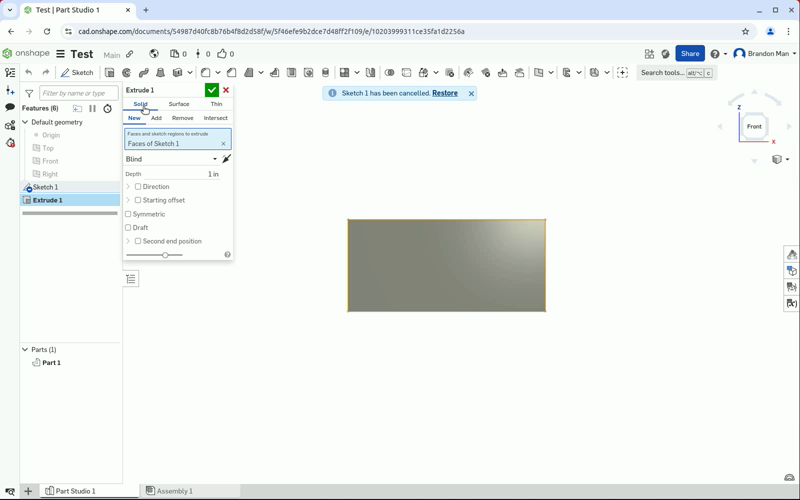
click(143, 106)
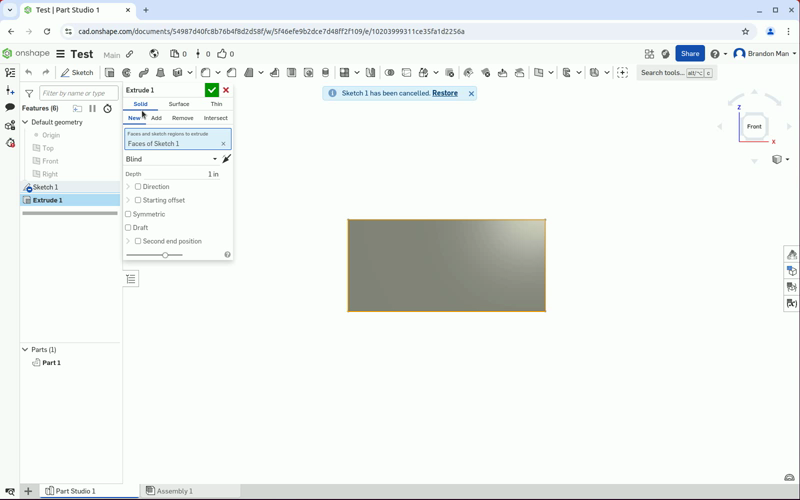
mouse_move(137, 120)
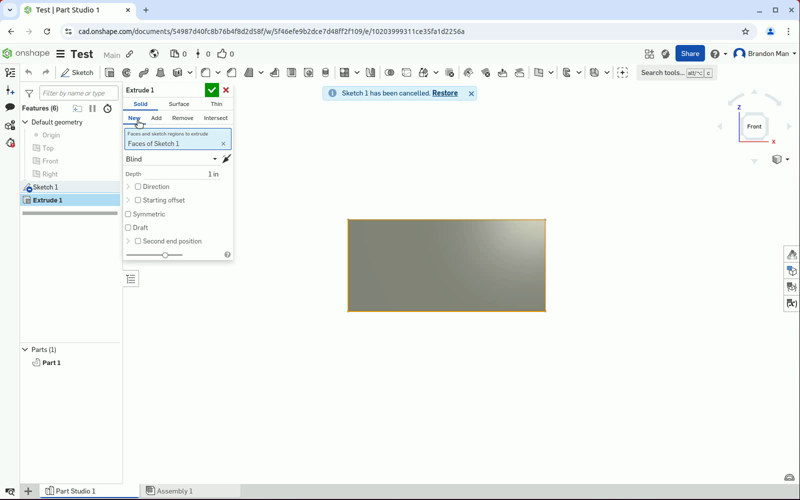
click(137, 120)
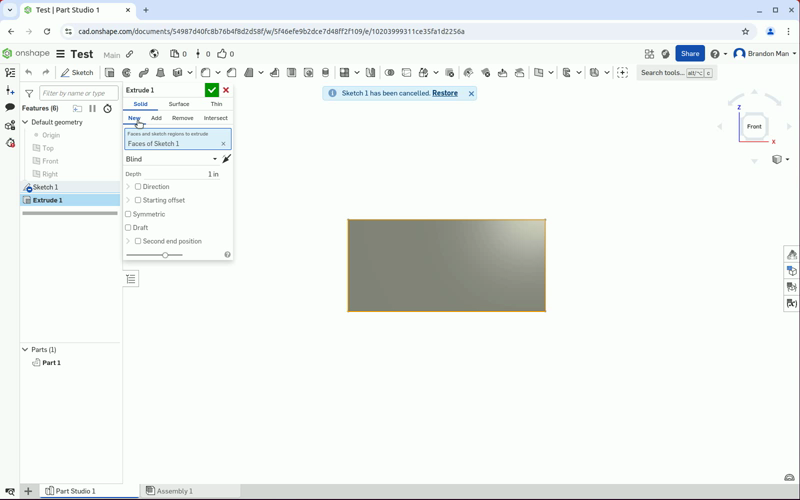
key(tab, 4)
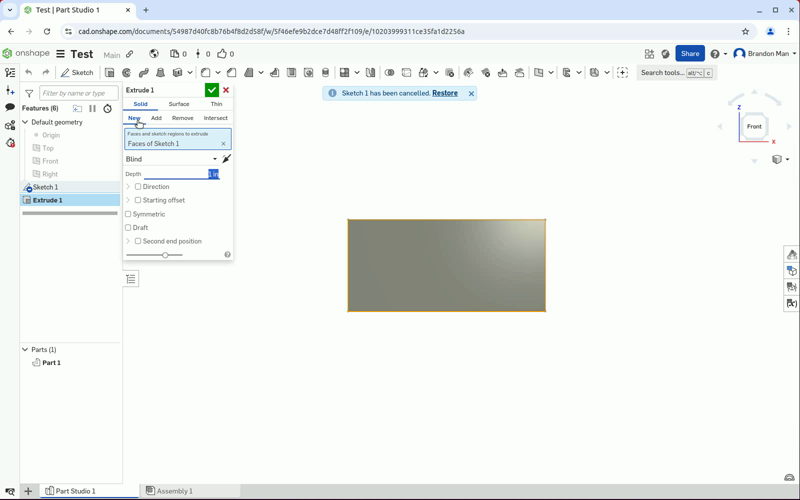
text(4.333)
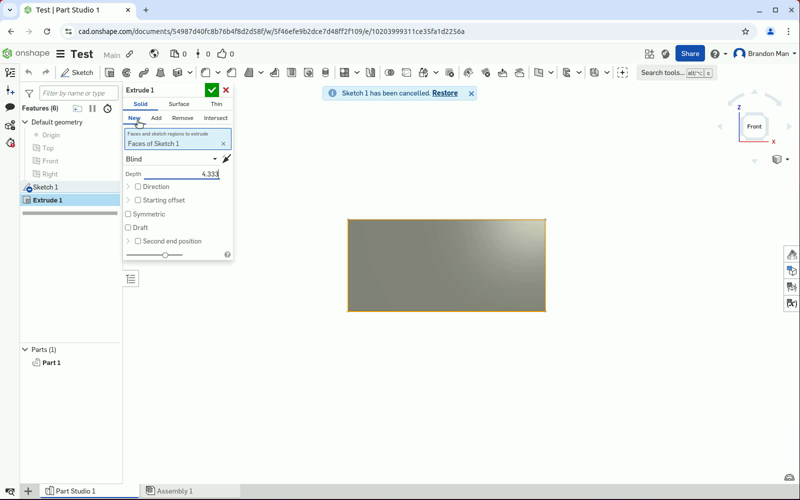
key(enter)
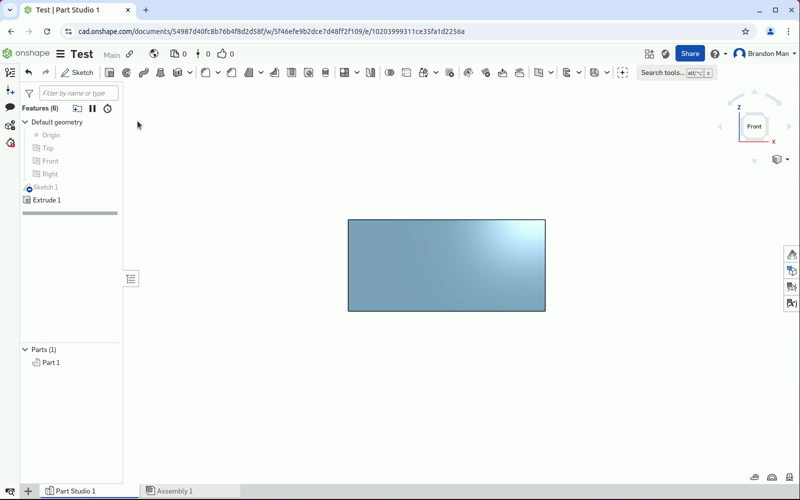
key(shift+h)
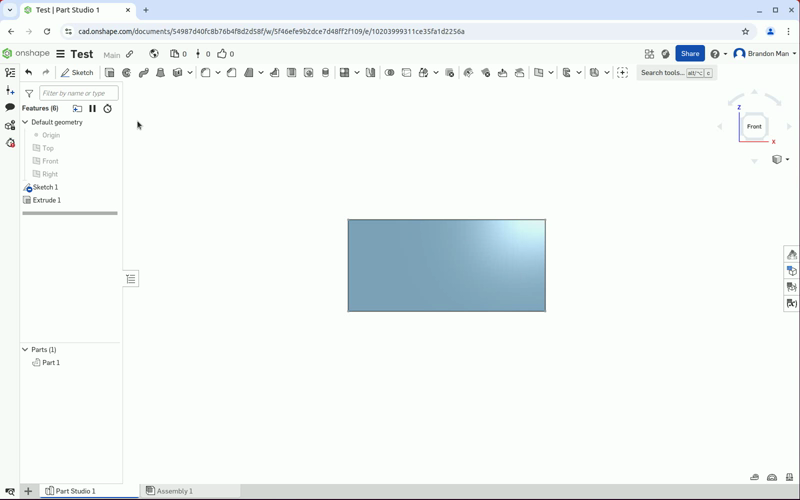
key(shift+h)
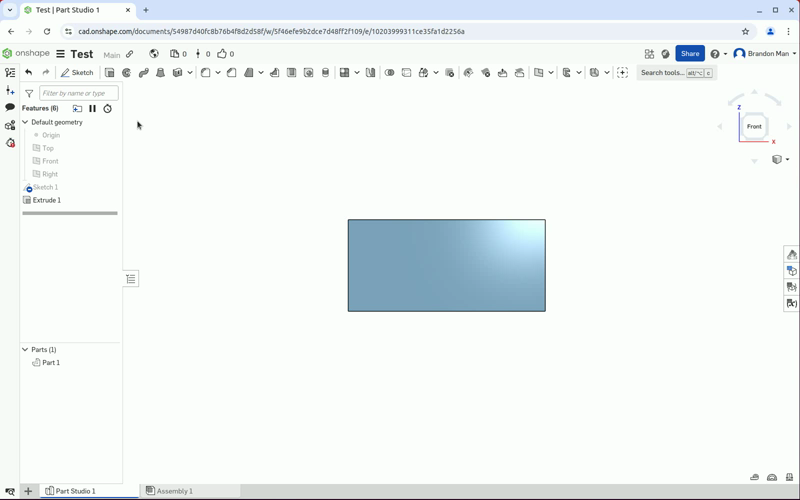
mouse_move(73, 189)
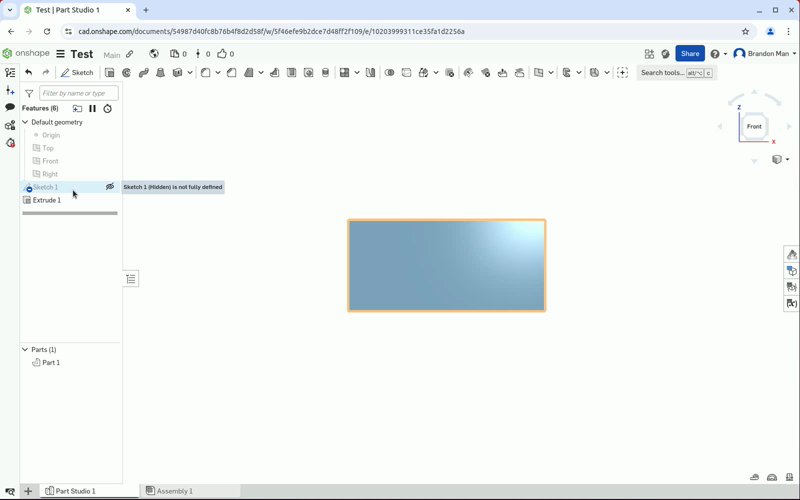
click(73, 189)
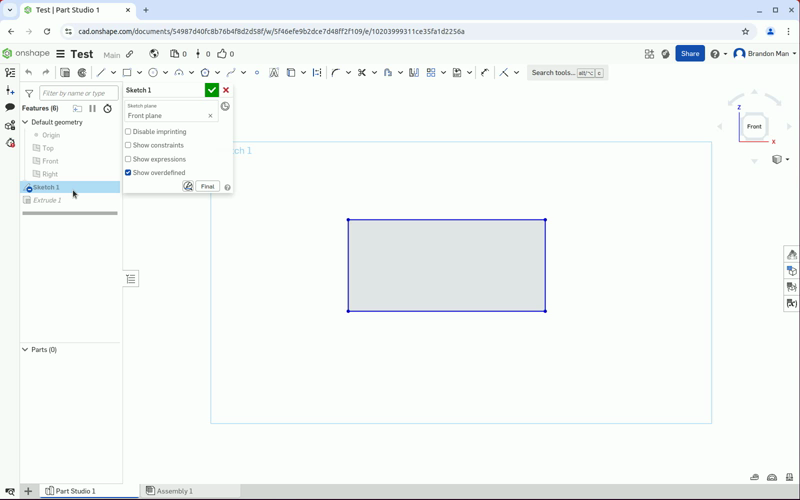
mouse_move(229, 92)
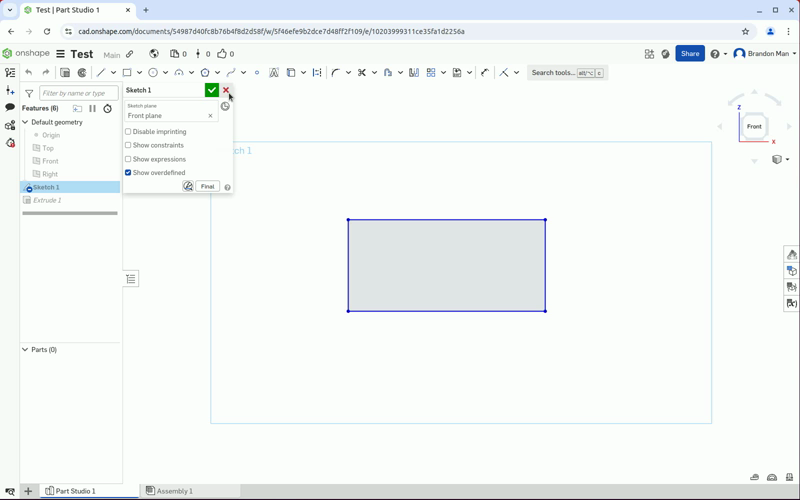
click(229, 92)
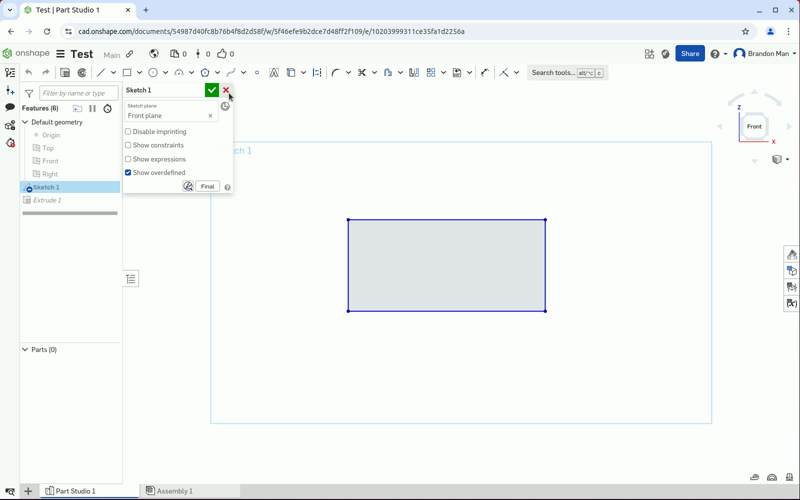
key(shift+s)
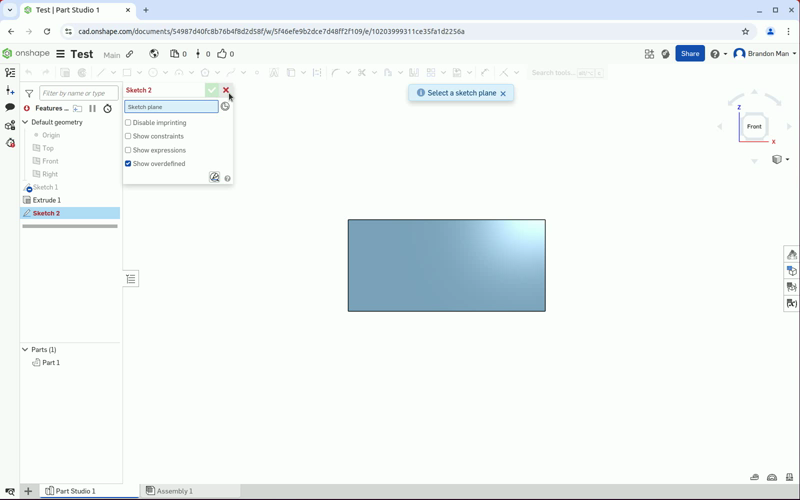
mouse_move(73, 163)
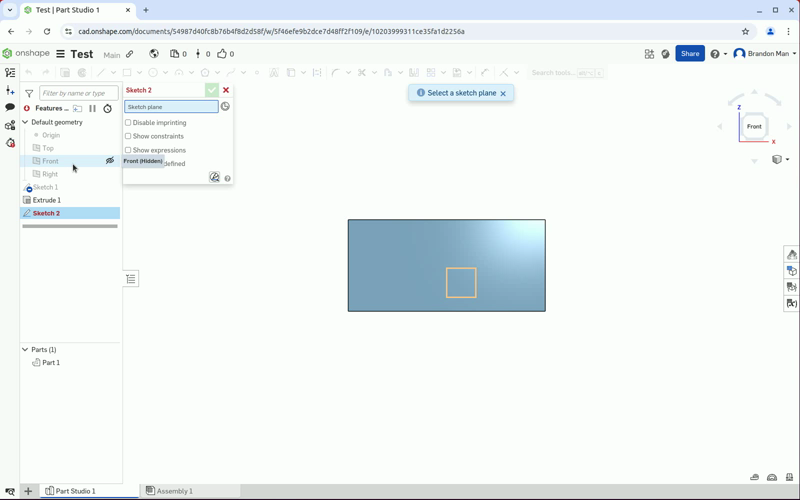
click(73, 163)
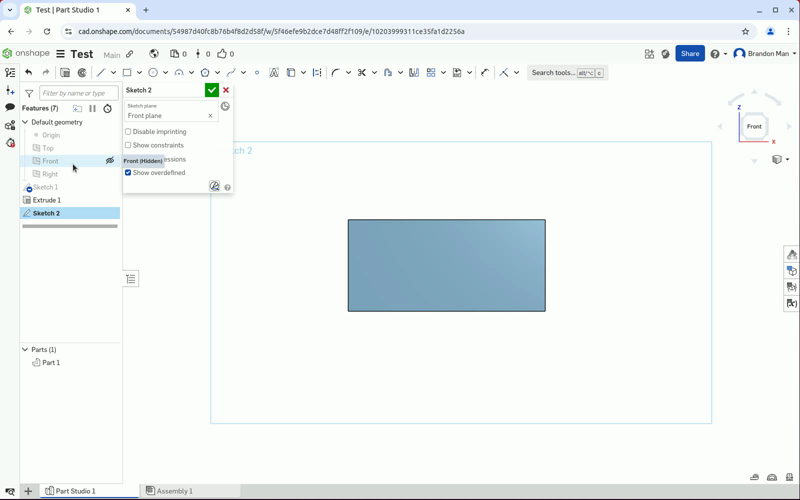
mouse_move(73, 352)
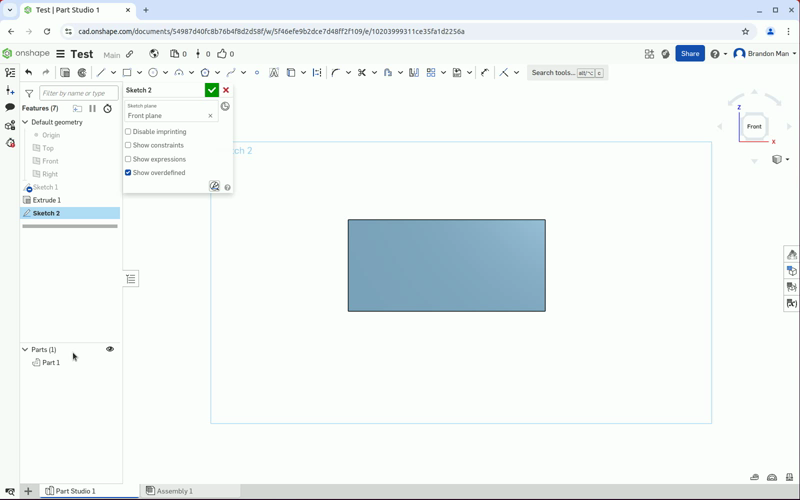
key(y)
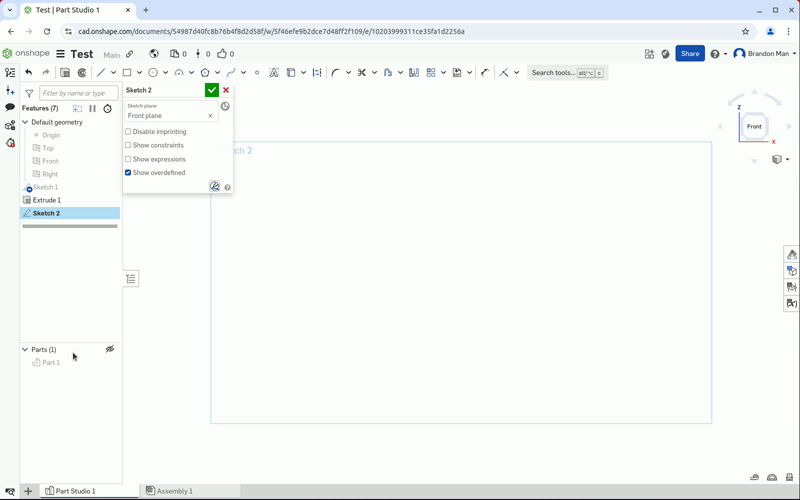
key(l)
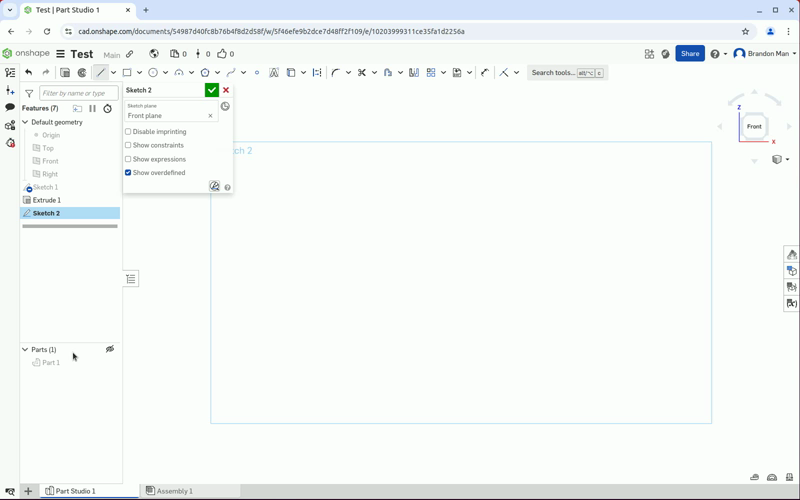
key_down(shift)
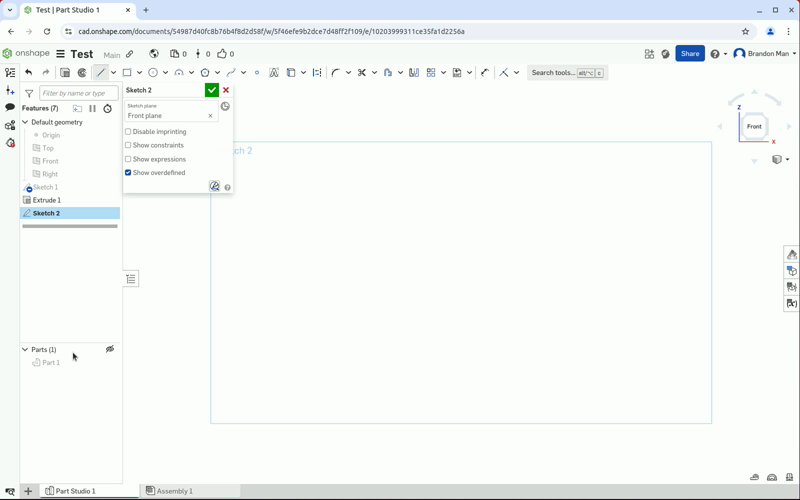
mouse_move(417, 220)
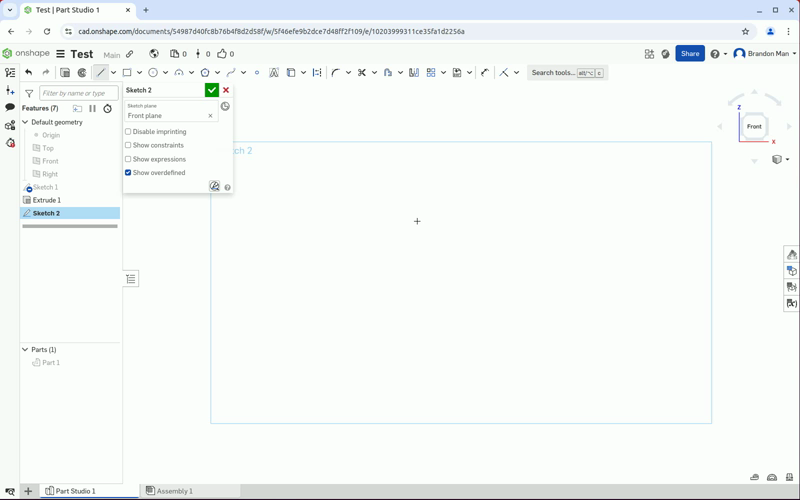
click(417, 220)
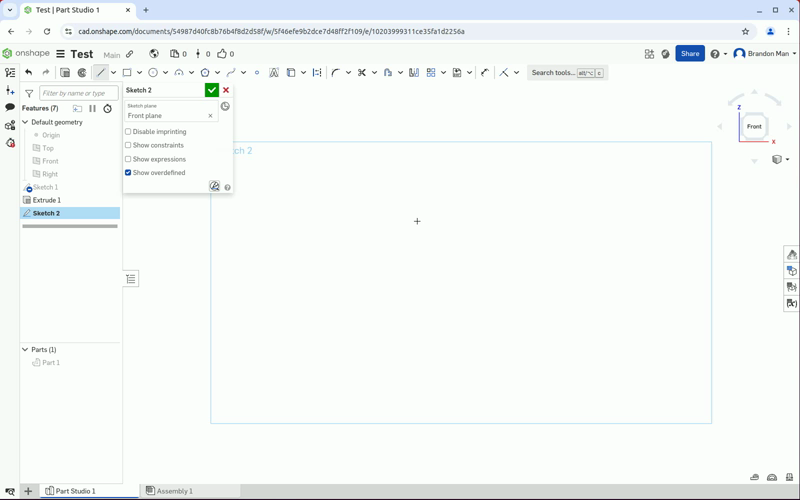
key_up(shift)
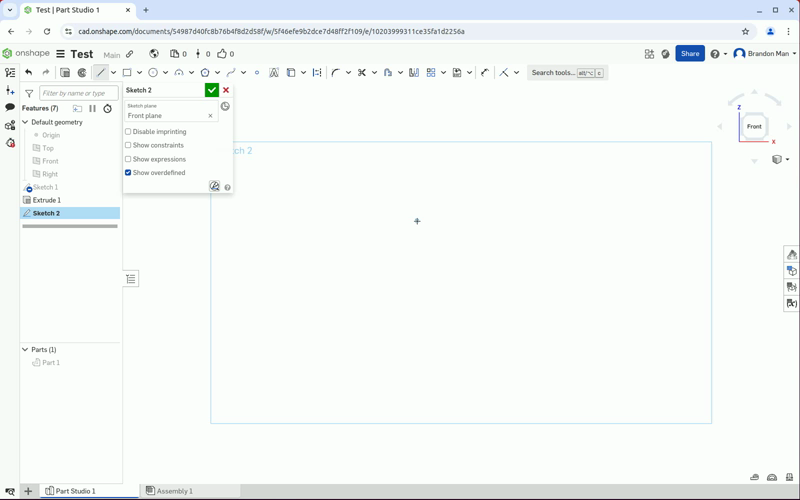
key_down(shift)
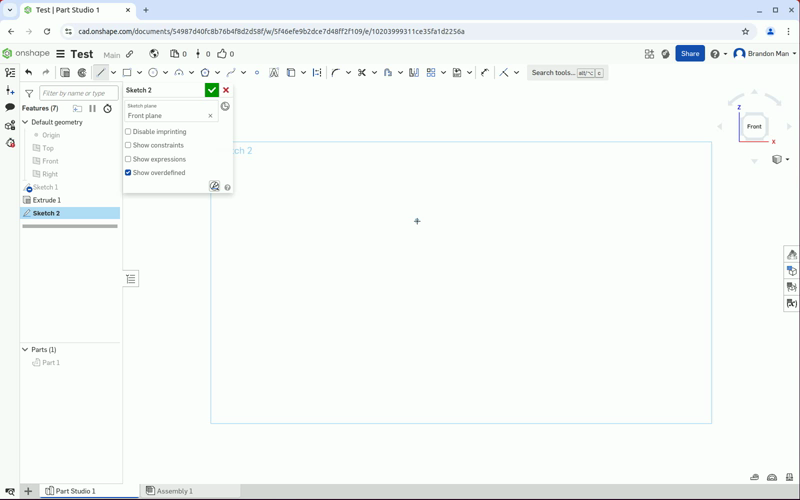
mouse_move(447, 220)
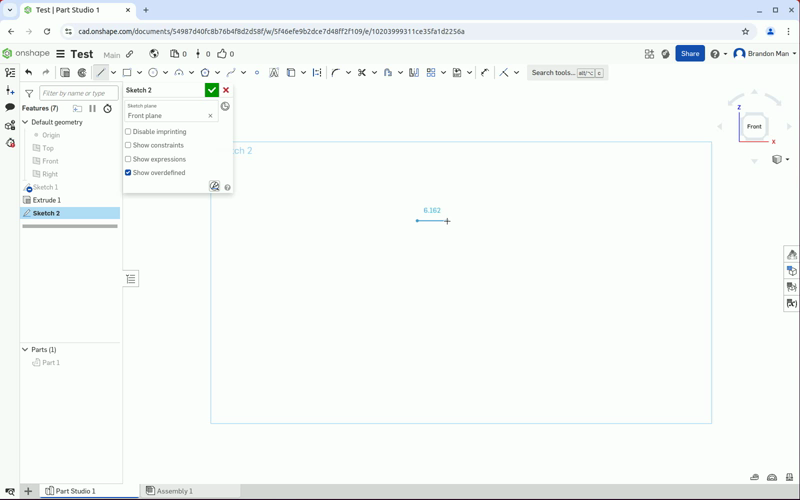
mouse_move(425, 220)
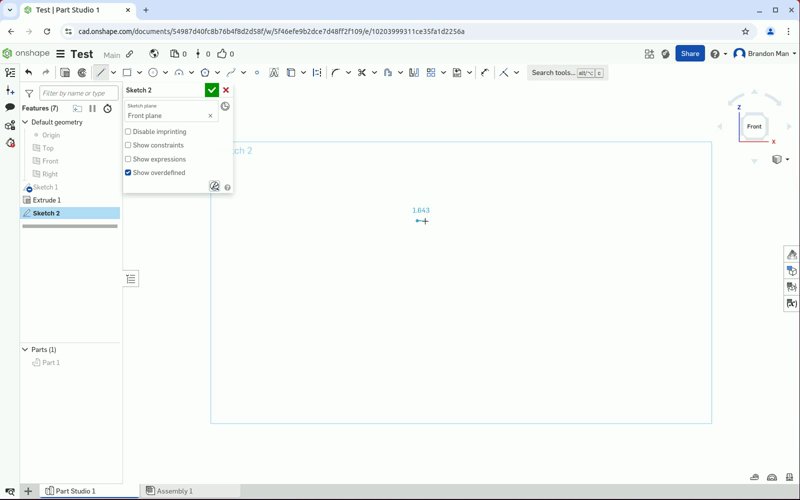
click(425, 220)
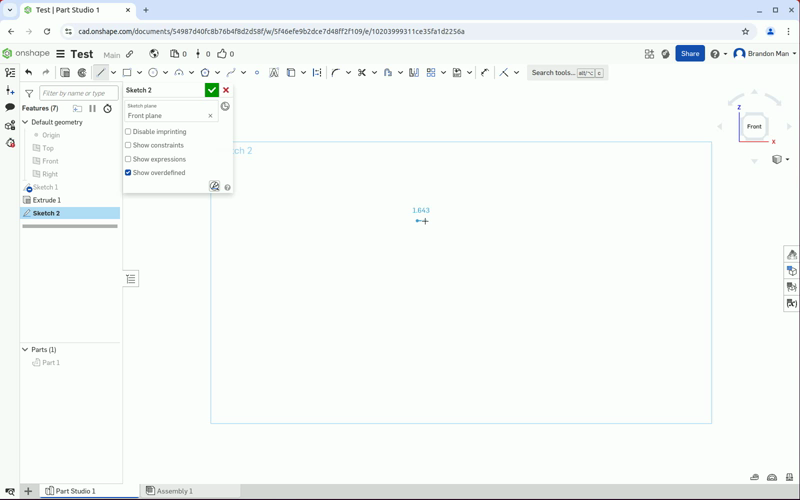
key_up(shift)
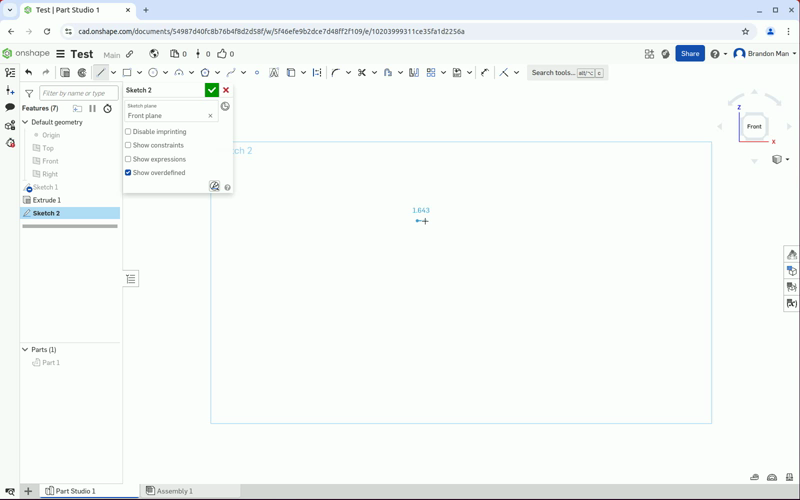
key_down(shift)
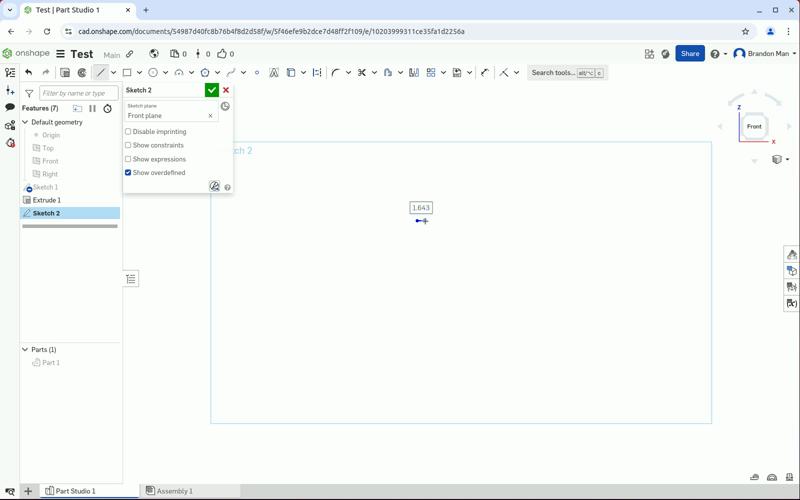
mouse_move(455, 220)
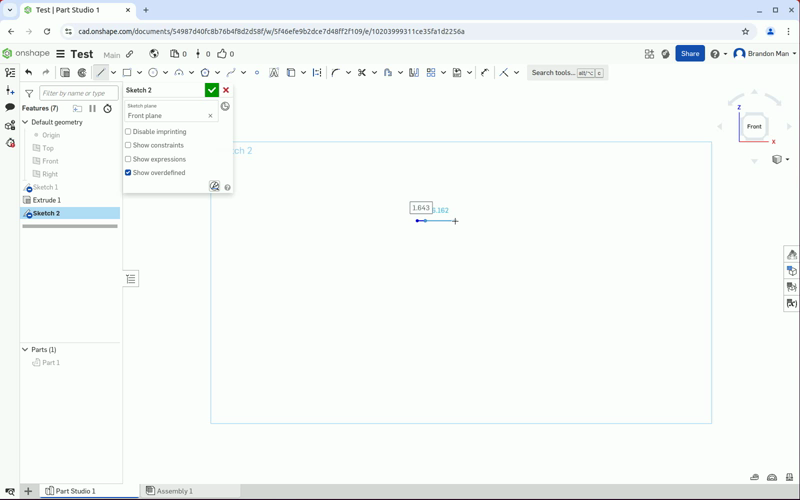
mouse_move(425, 203)
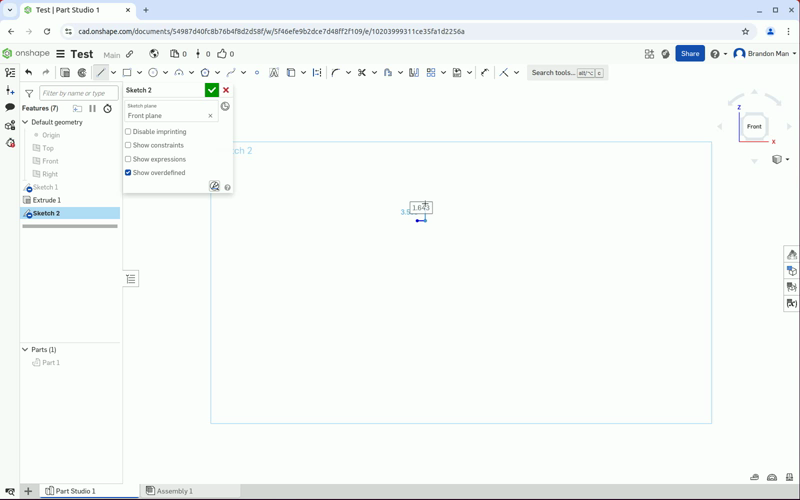
click(425, 203)
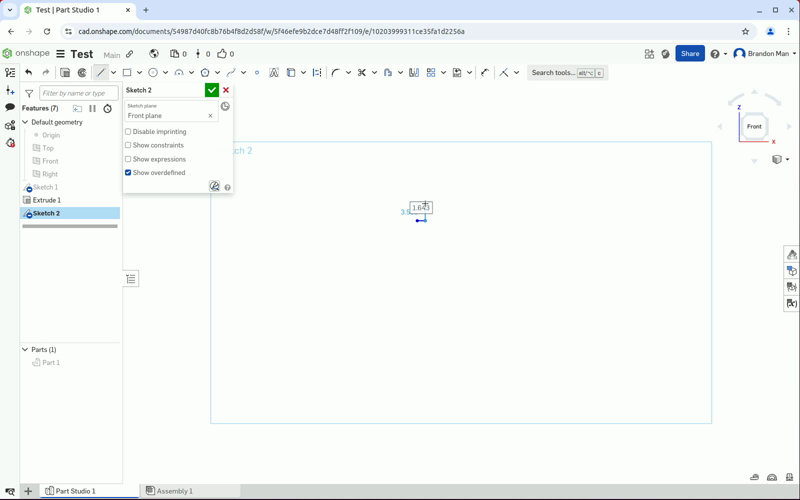
key_up(shift)
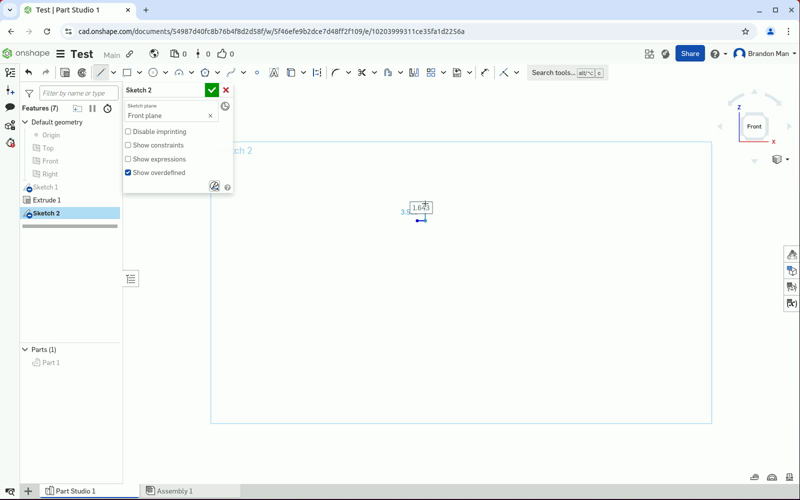
key_down(shift)
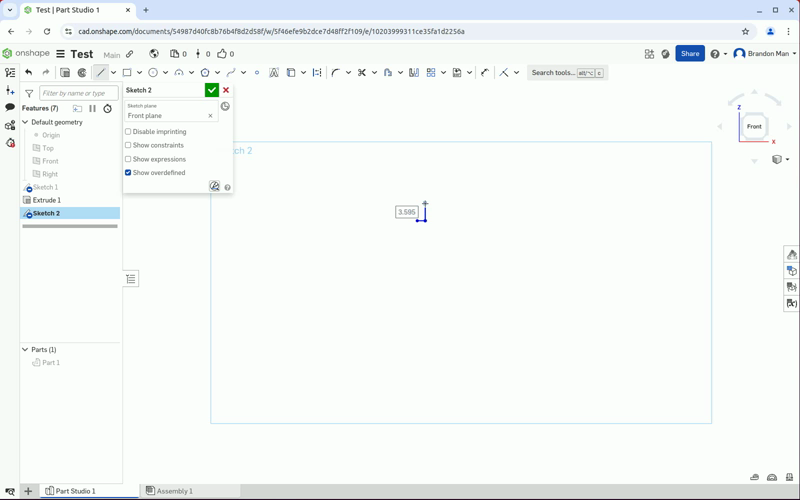
mouse_move(455, 203)
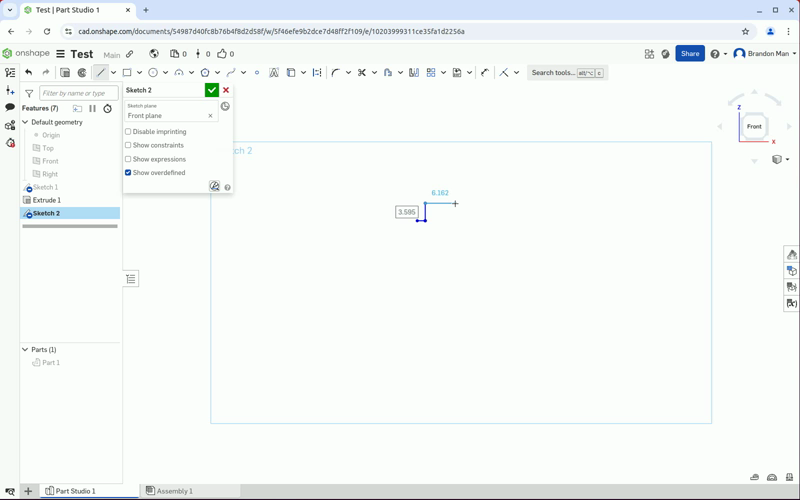
mouse_move(476, 203)
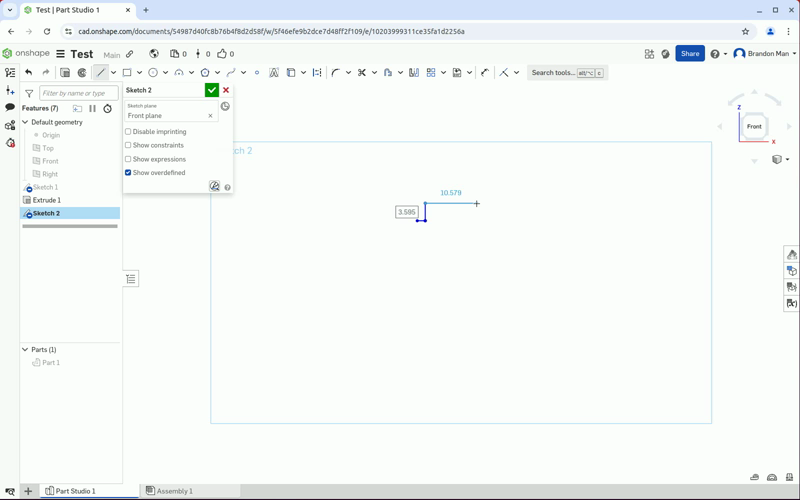
click(476, 203)
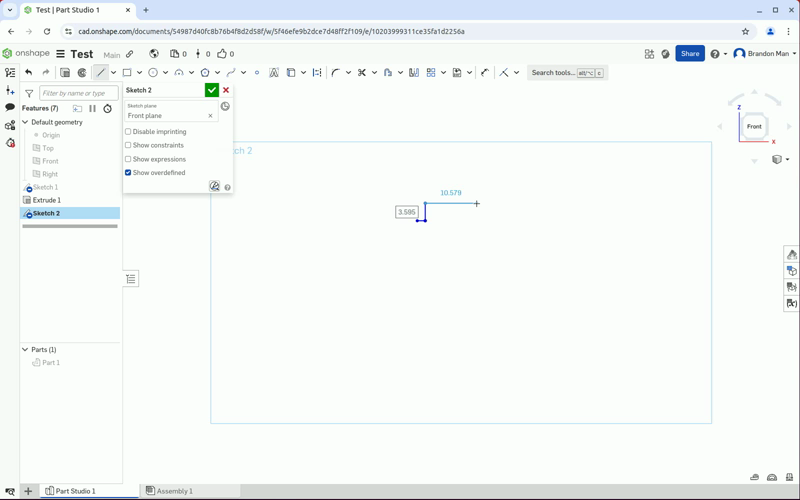
key_up(shift)
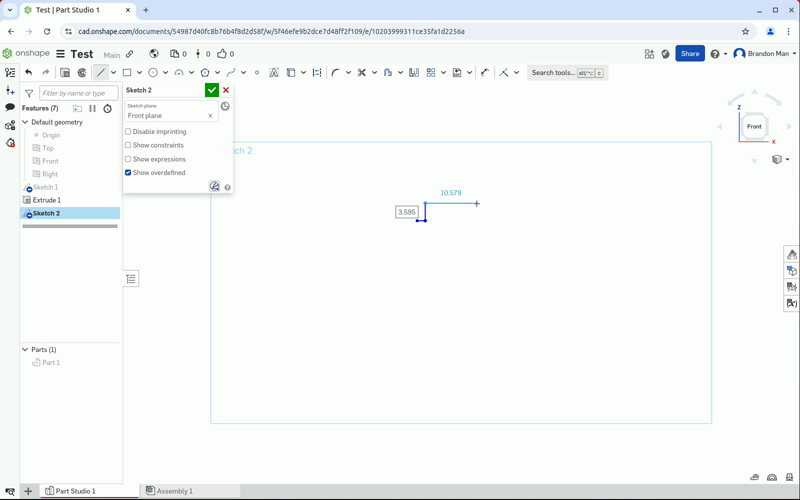
key_down(shift)
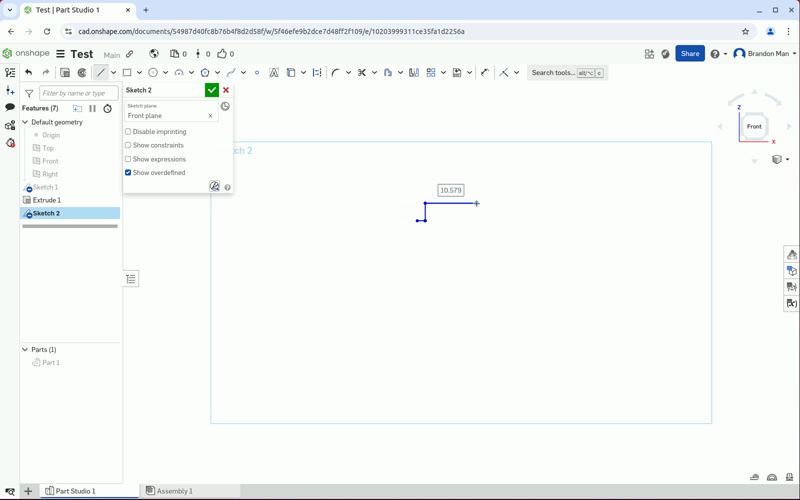
mouse_move(506, 203)
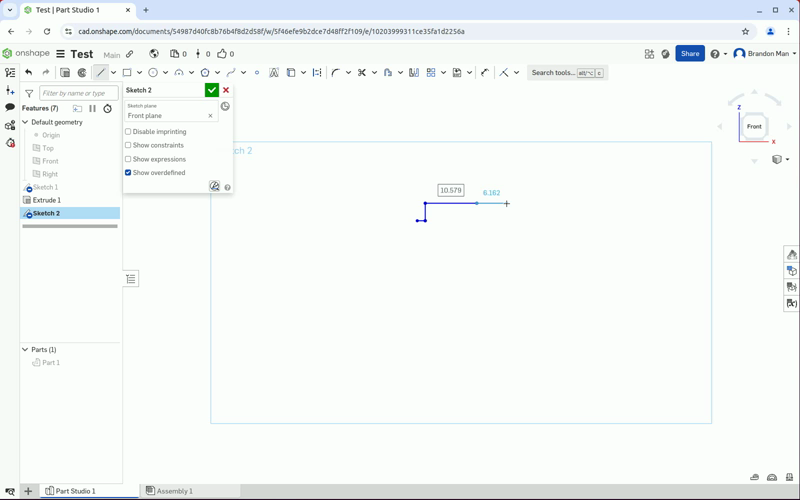
mouse_move(476, 220)
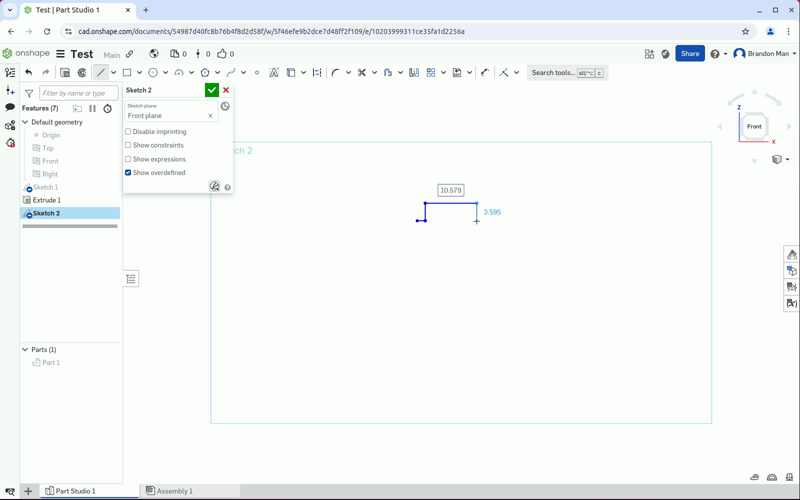
click(476, 220)
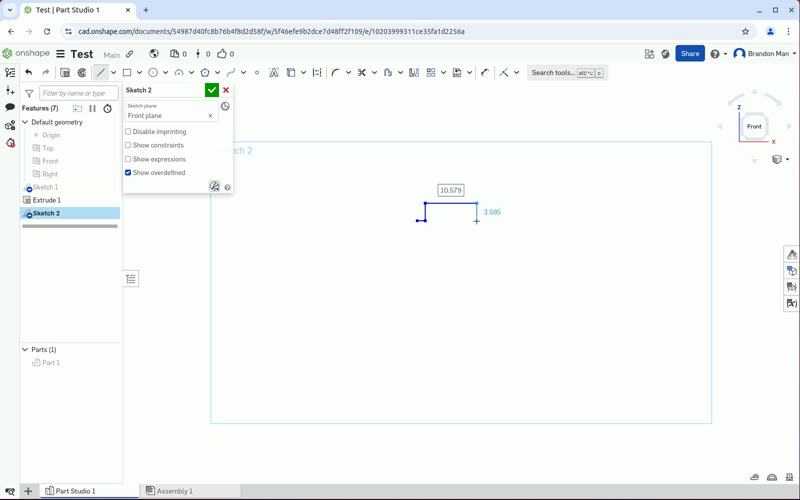
key_up(shift)
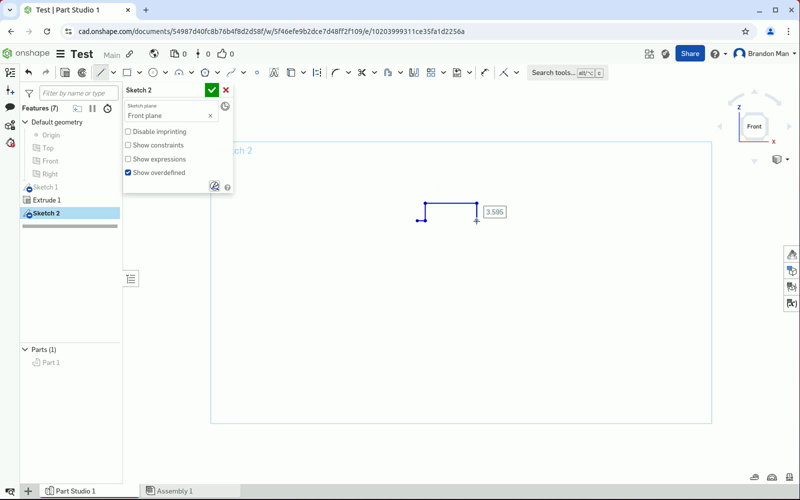
key_down(shift)
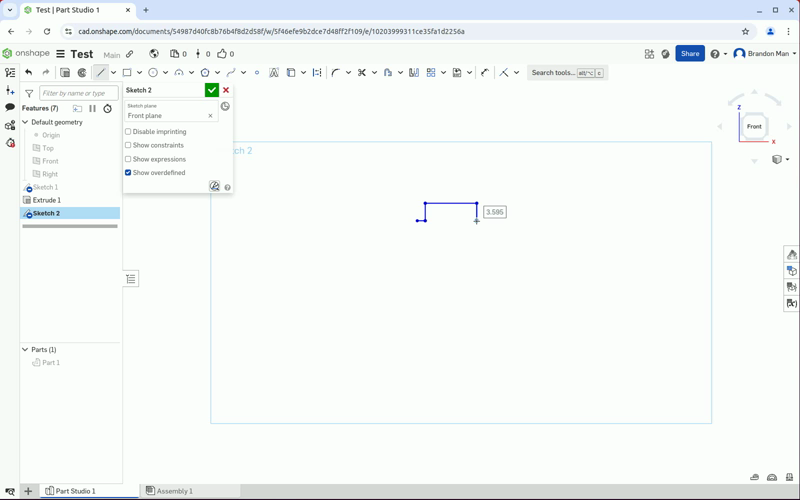
mouse_move(506, 220)
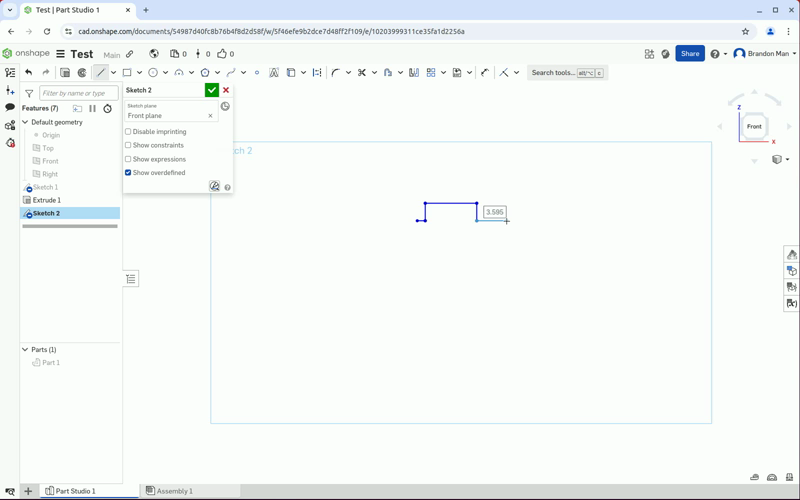
mouse_move(483, 220)
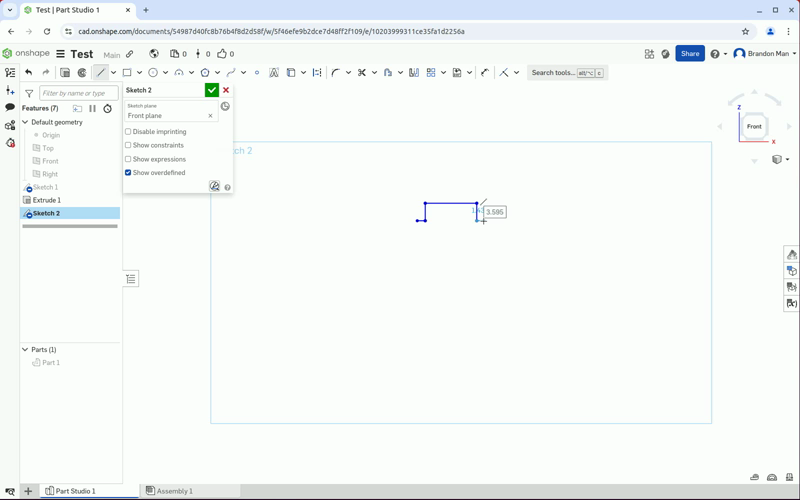
scroll(6)
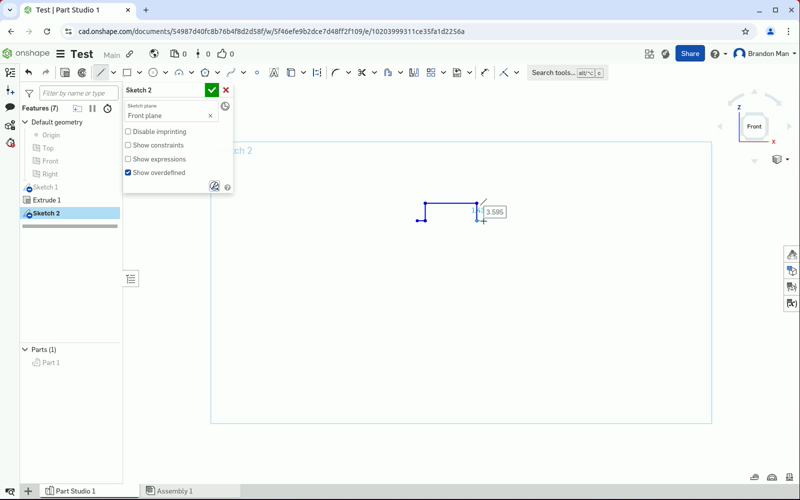
scroll(6)
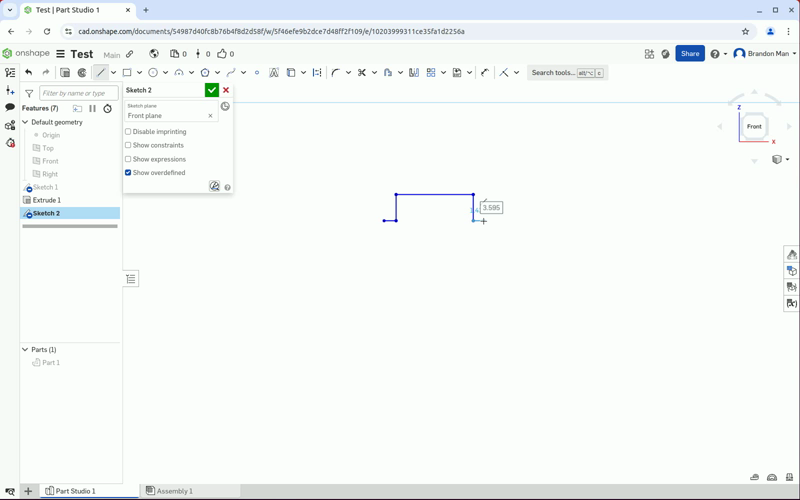
scroll(6)
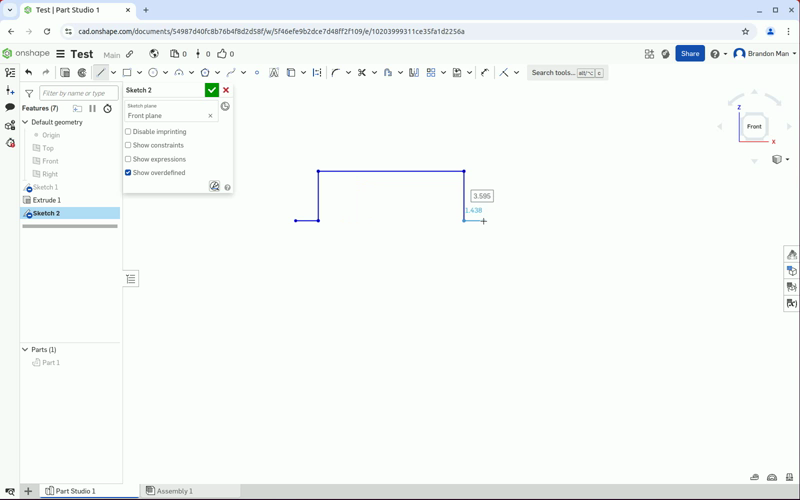
scroll(6)
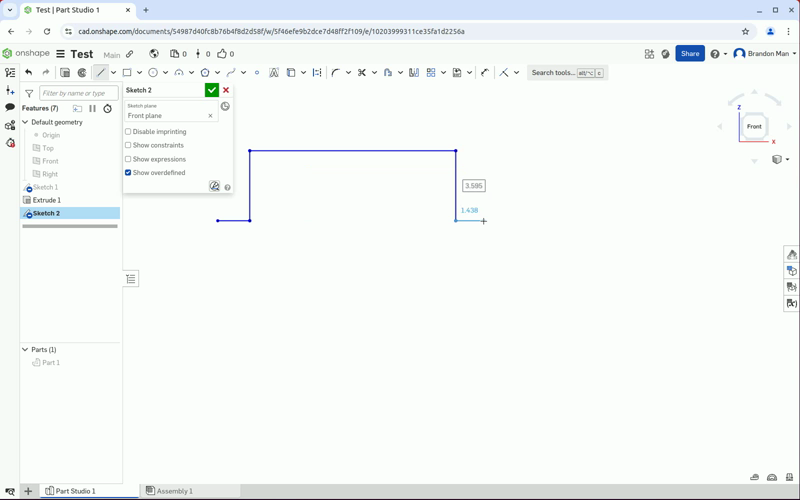
scroll(6)
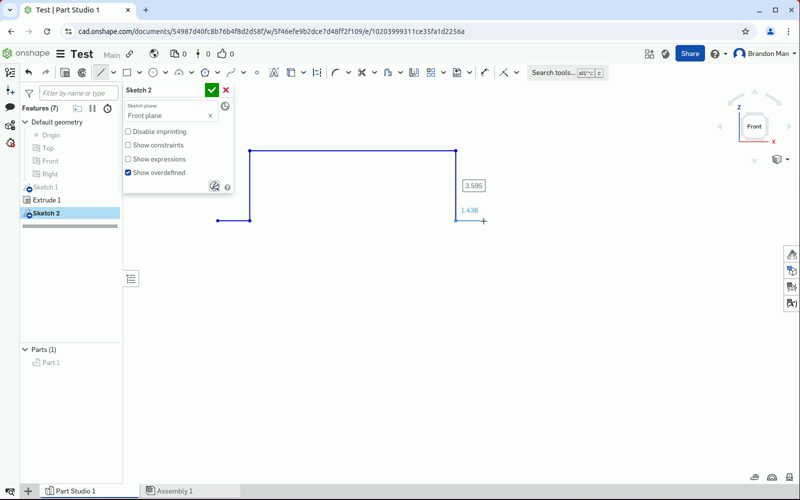
scroll(6)
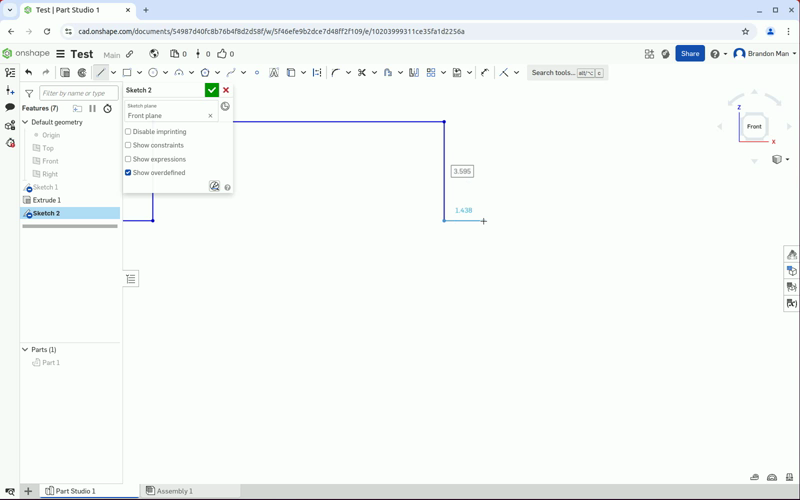
scroll(6)
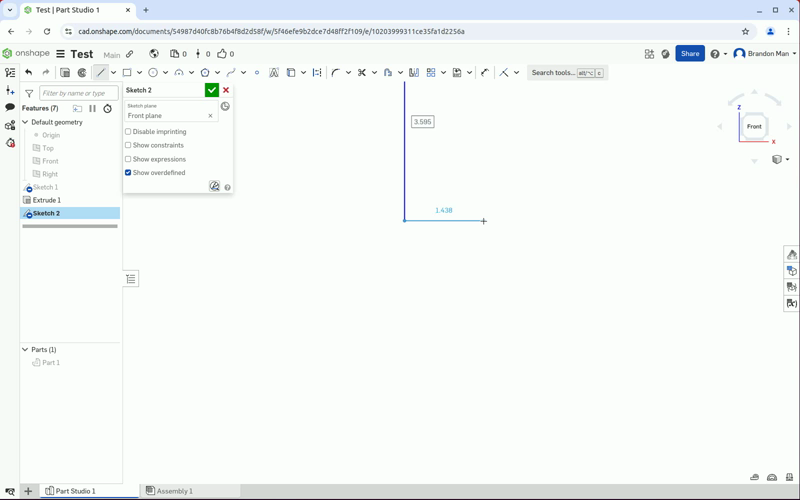
click(483, 220)
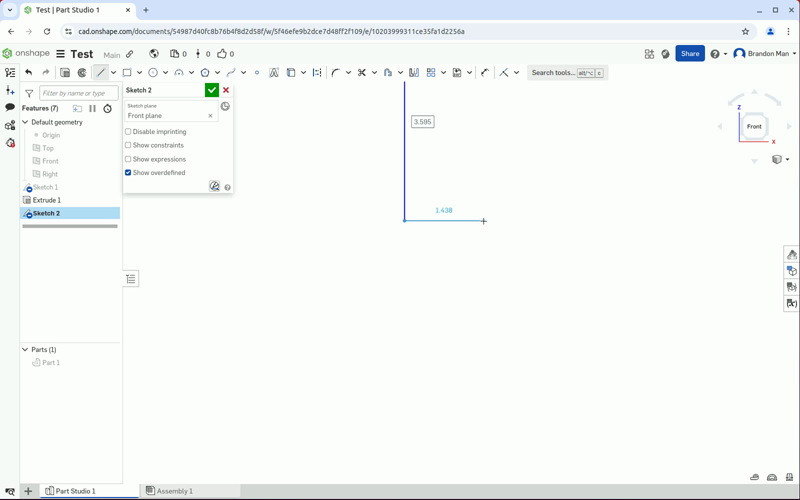
scroll(-6)
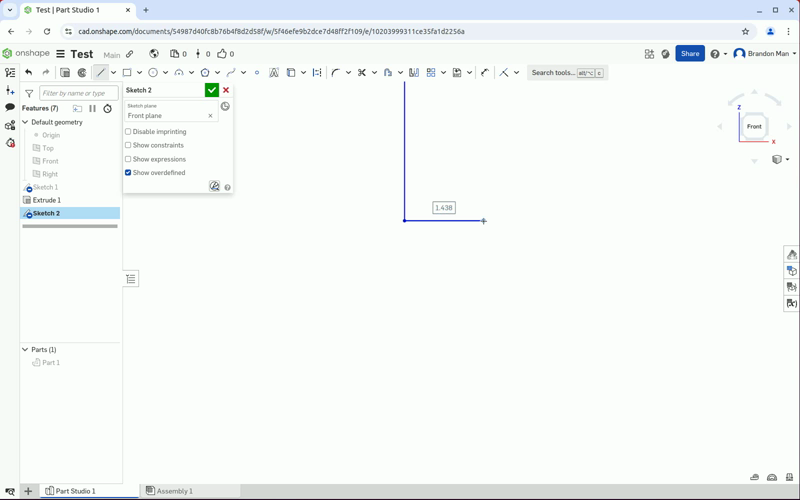
scroll(-6)
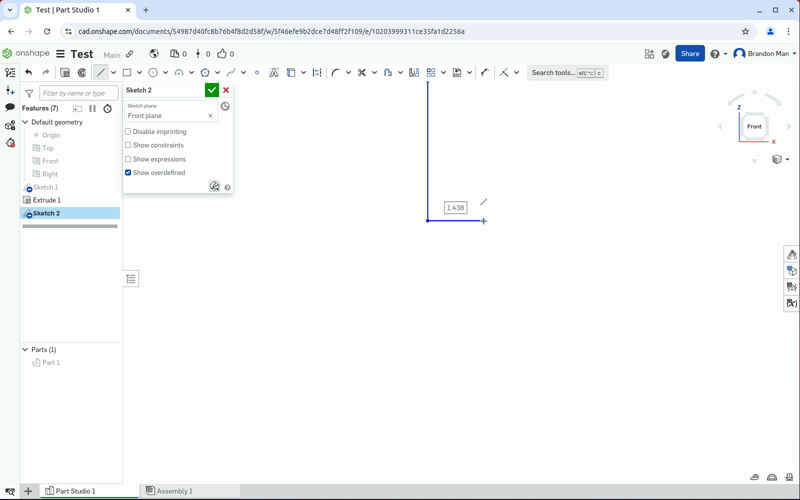
scroll(-6)
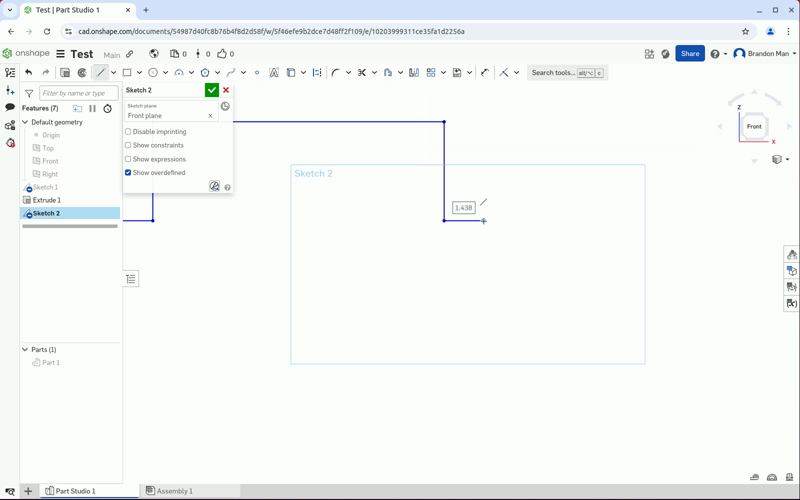
scroll(-6)
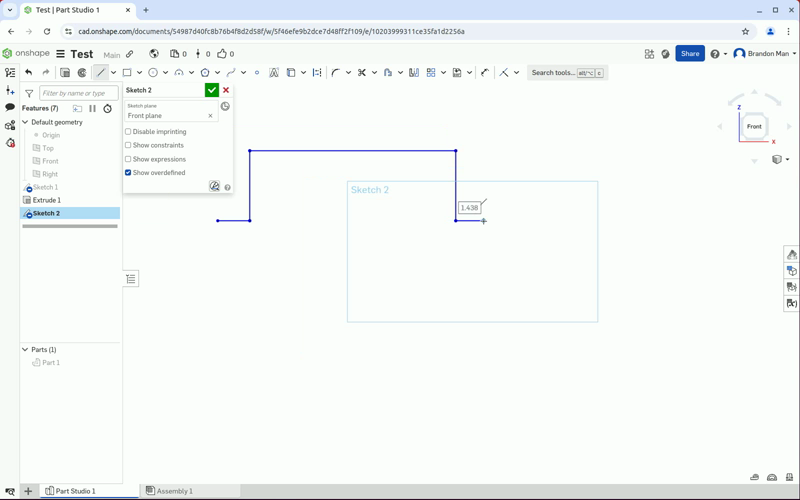
scroll(-6)
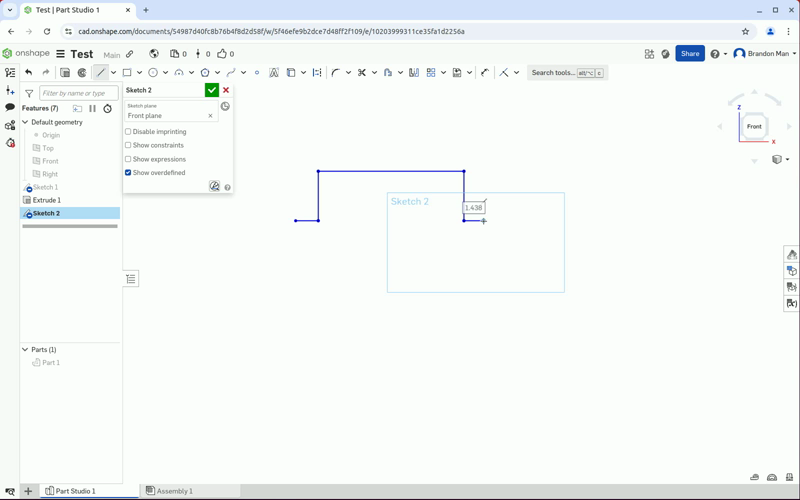
scroll(-6)
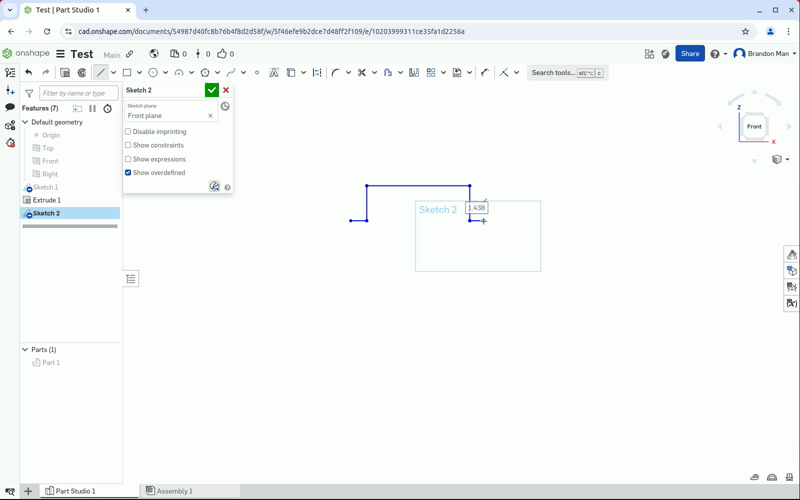
scroll(-6)
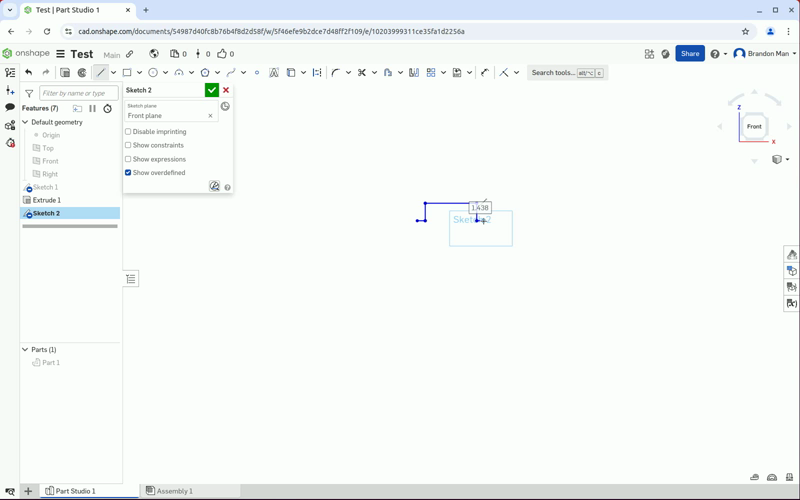
key_up(shift)
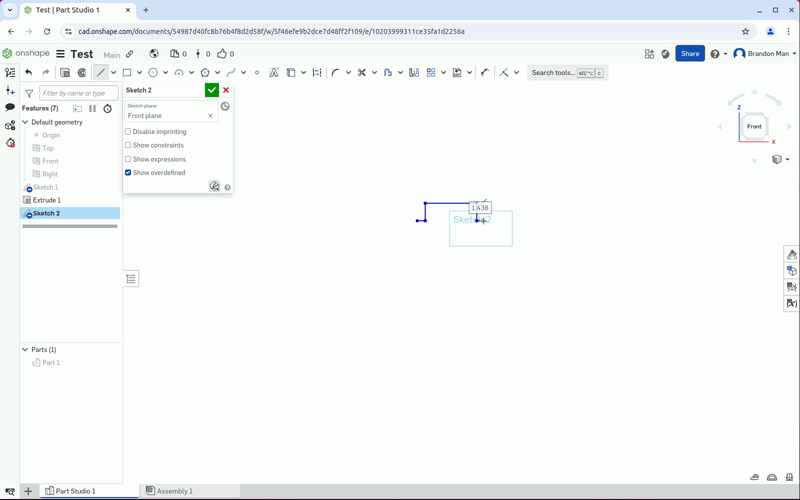
key_down(shift)
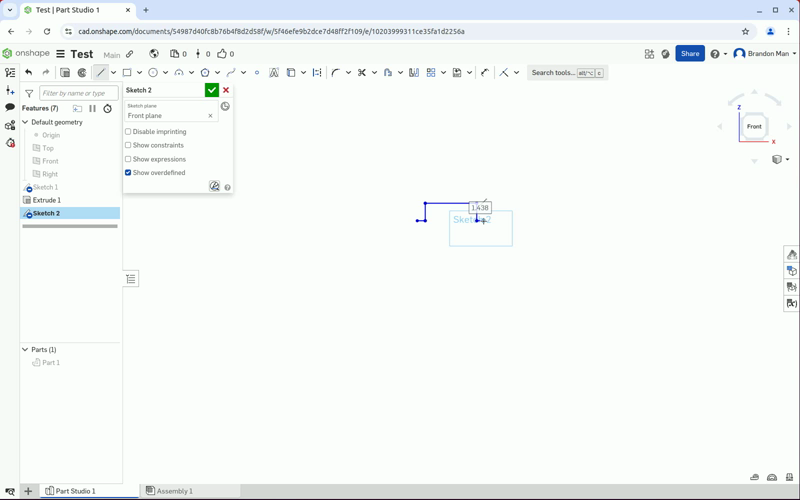
mouse_move(513, 220)
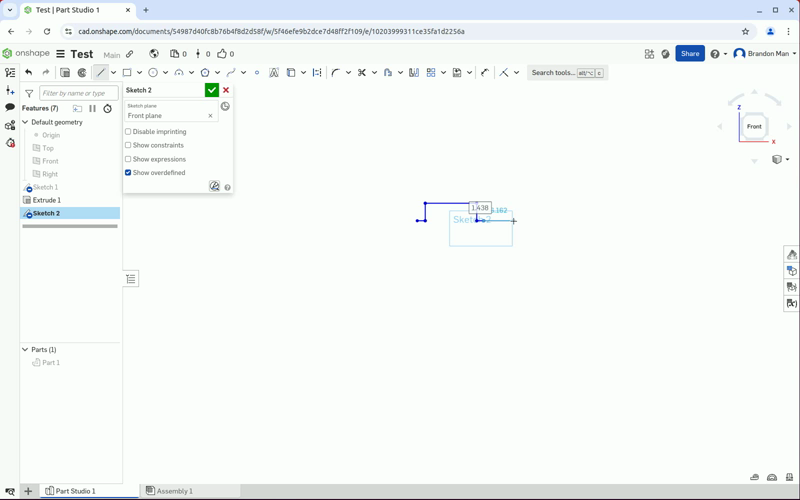
mouse_move(483, 197)
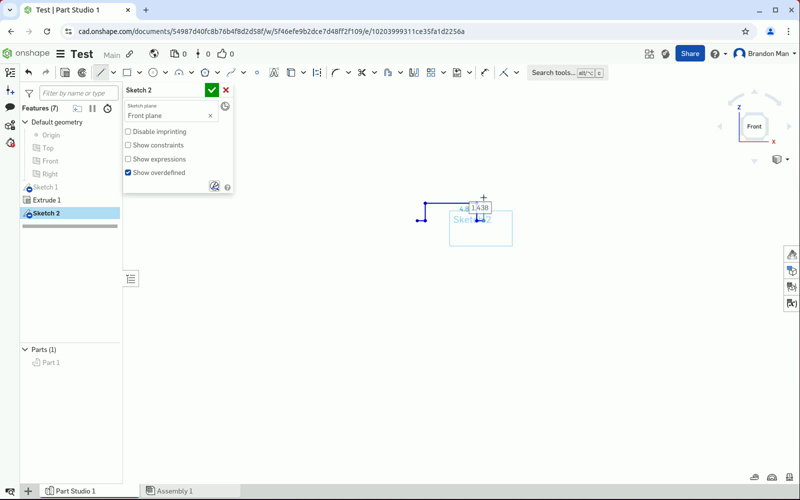
click(483, 197)
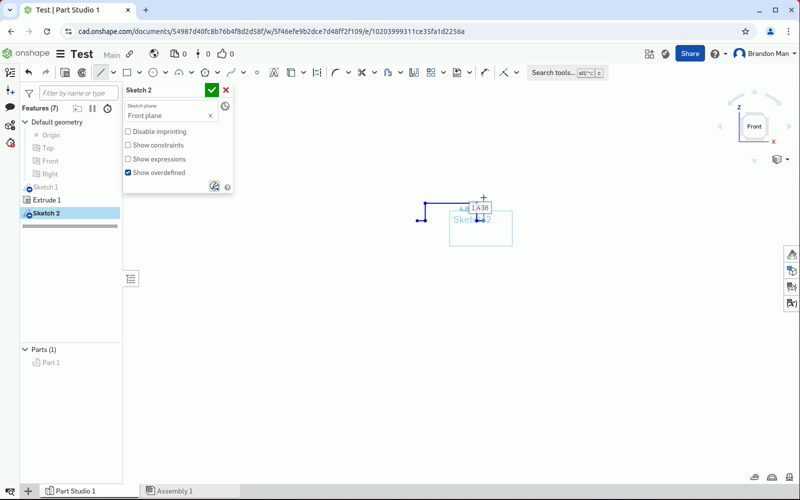
key_up(shift)
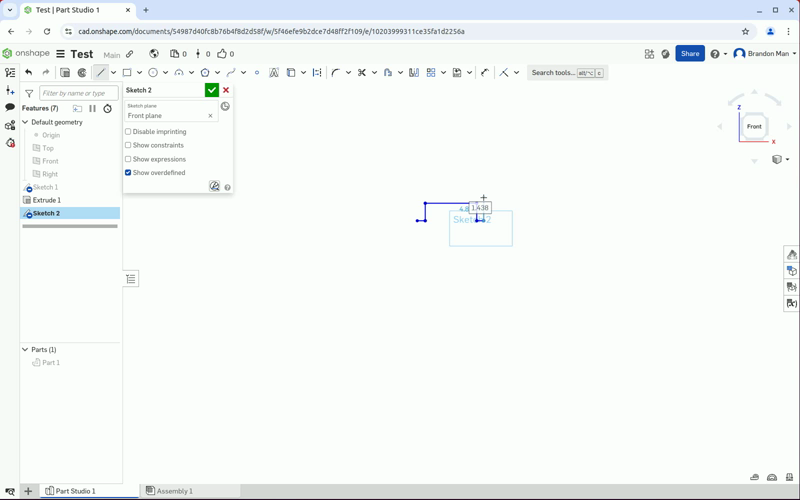
key_down(shift)
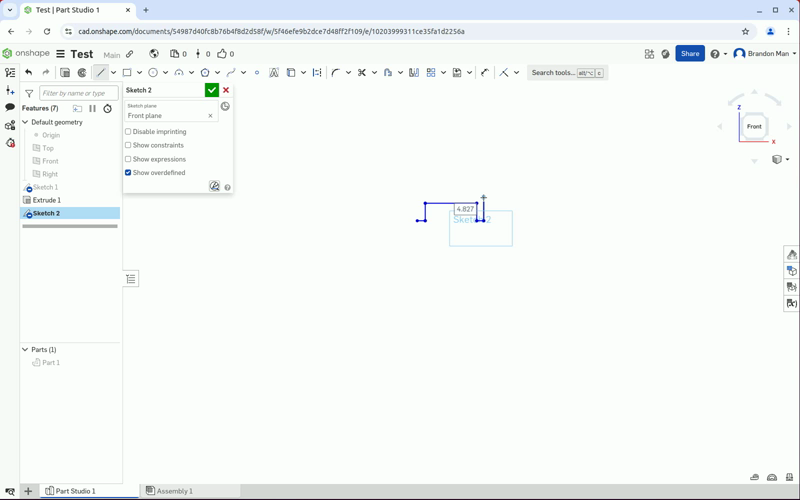
mouse_move(417, 197)
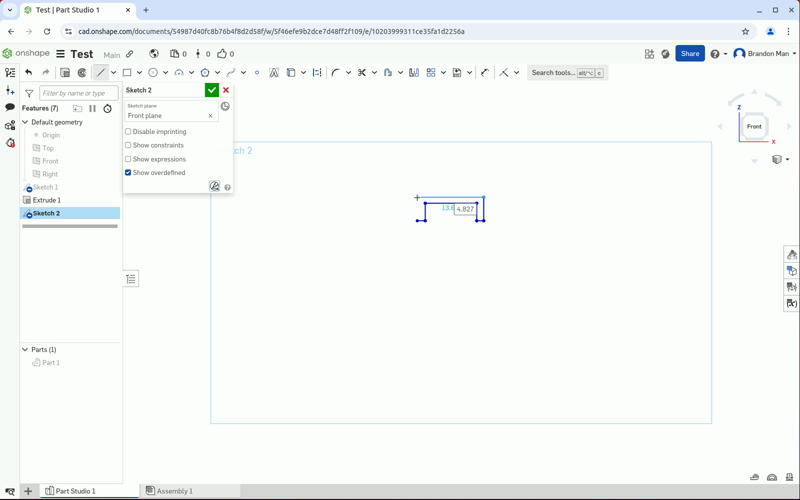
click(417, 197)
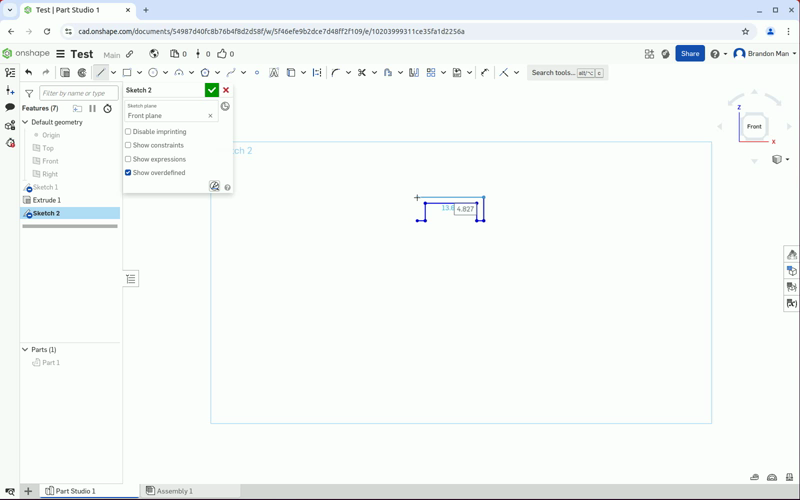
key_up(shift)
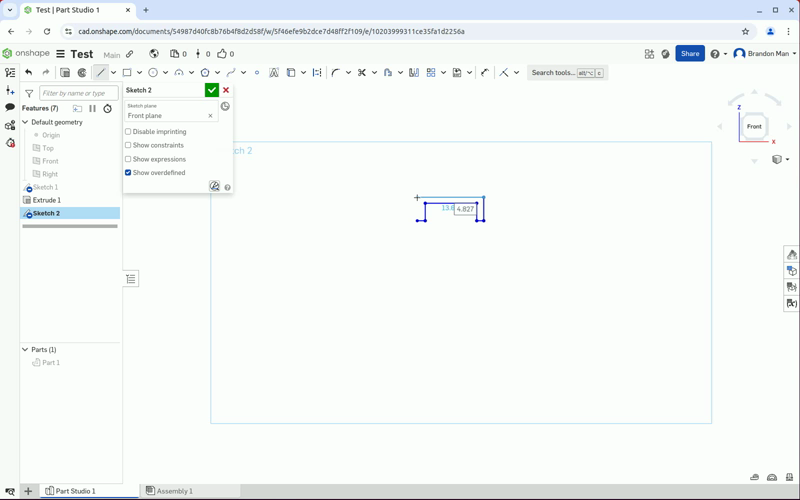
mouse_move(447, 197)
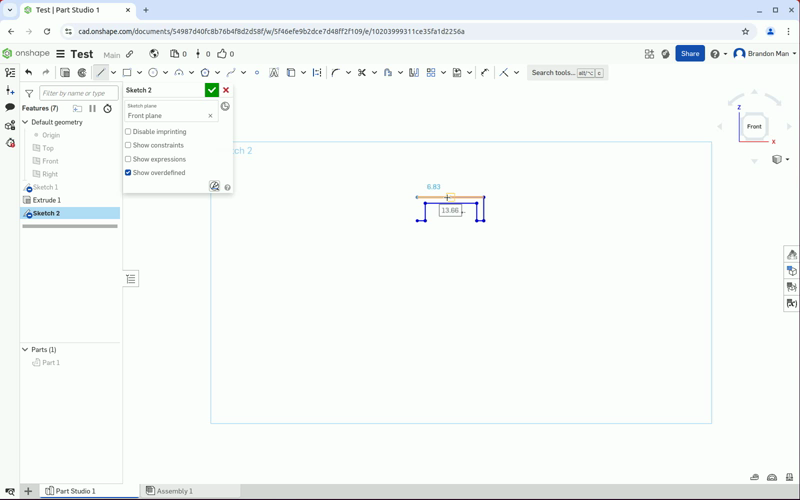
key_down(shift)
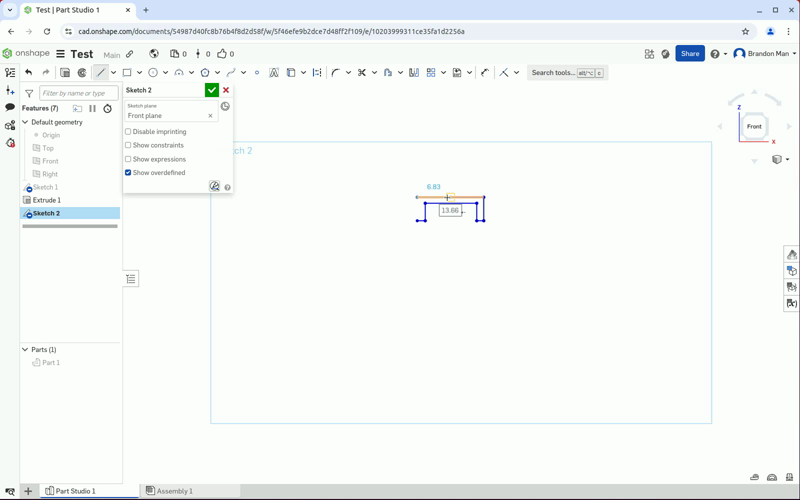
mouse_move(417, 220)
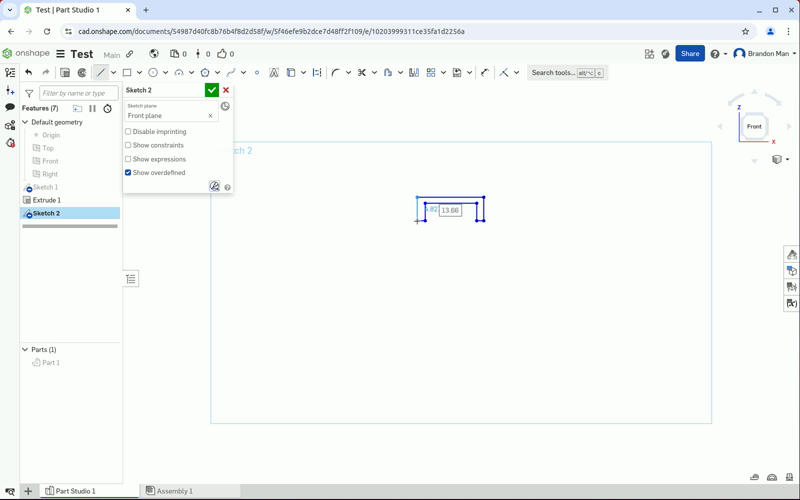
key_up(shift)
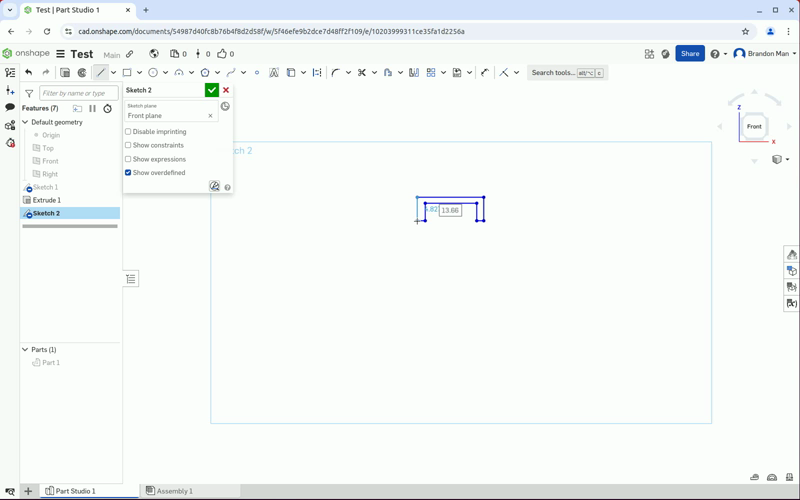
click(417, 220)
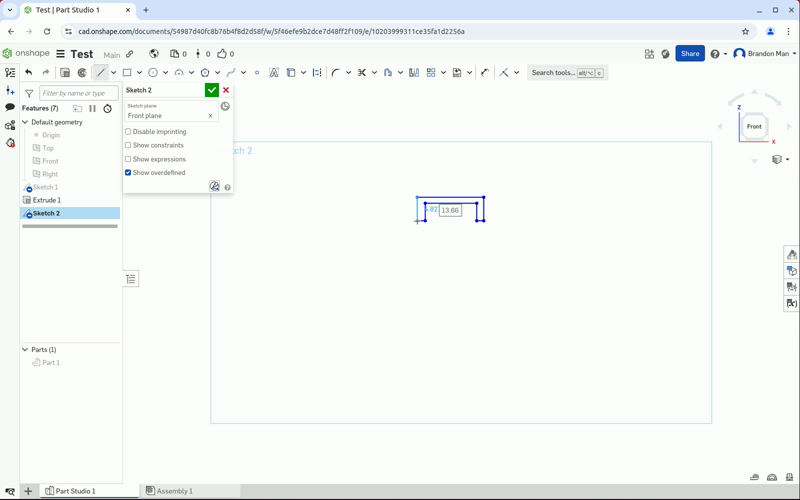
key(esc)
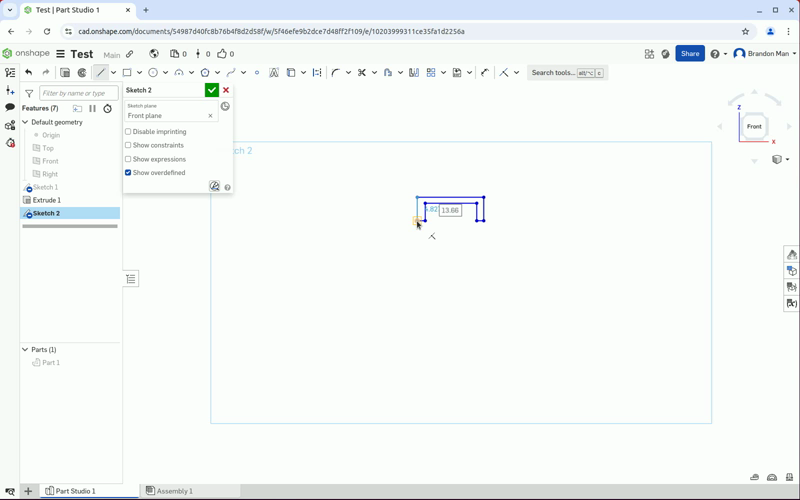
mouse_move(437, 199)
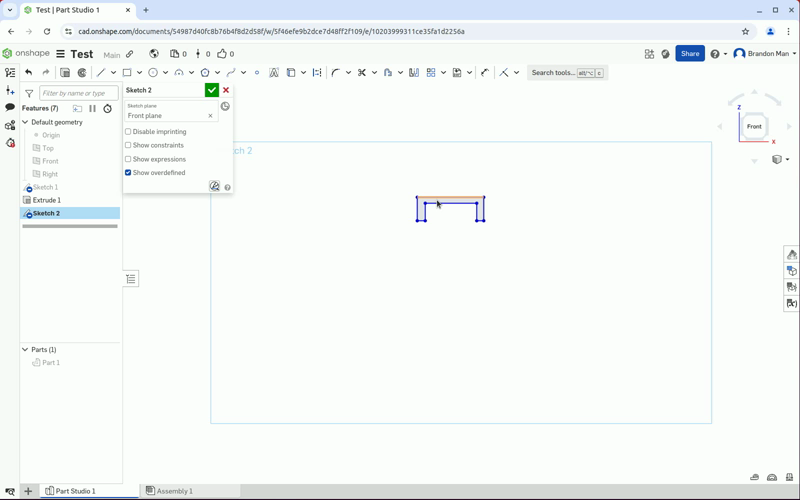
scroll(6)
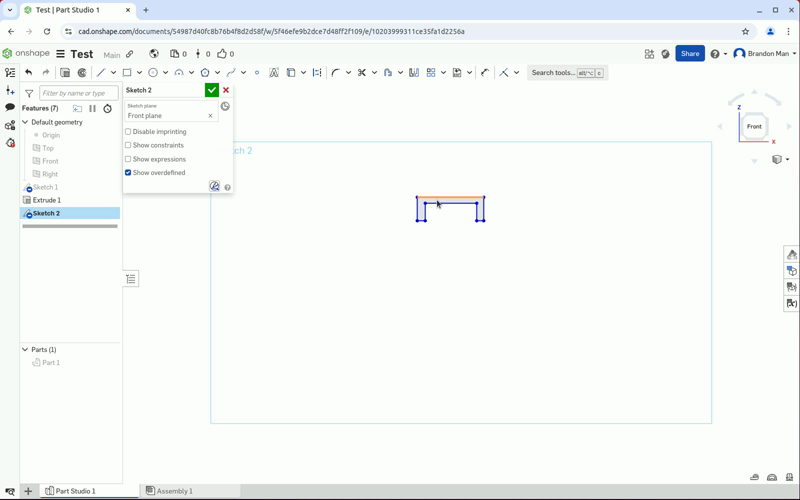
scroll(6)
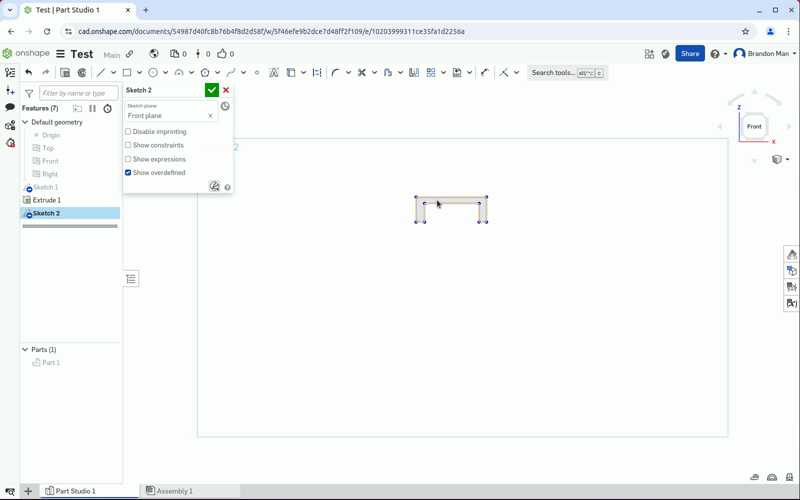
scroll(6)
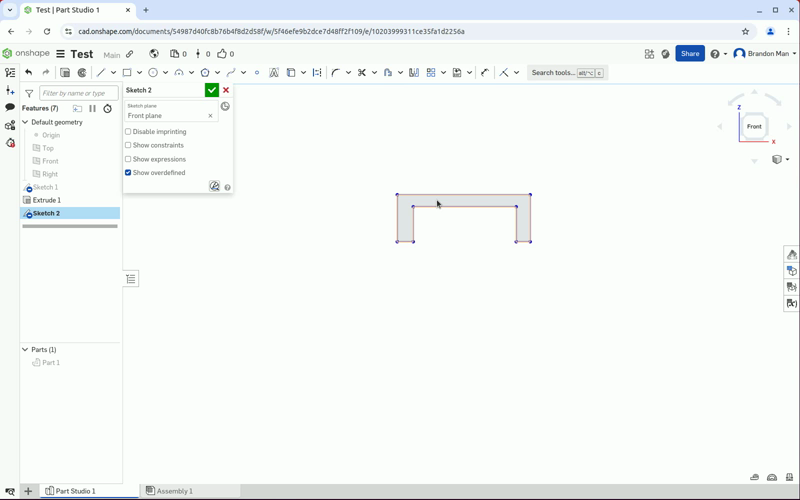
scroll(6)
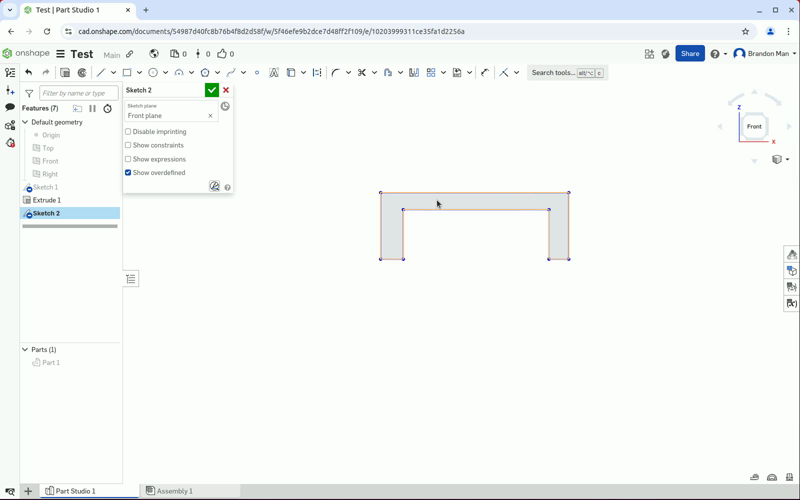
scroll(6)
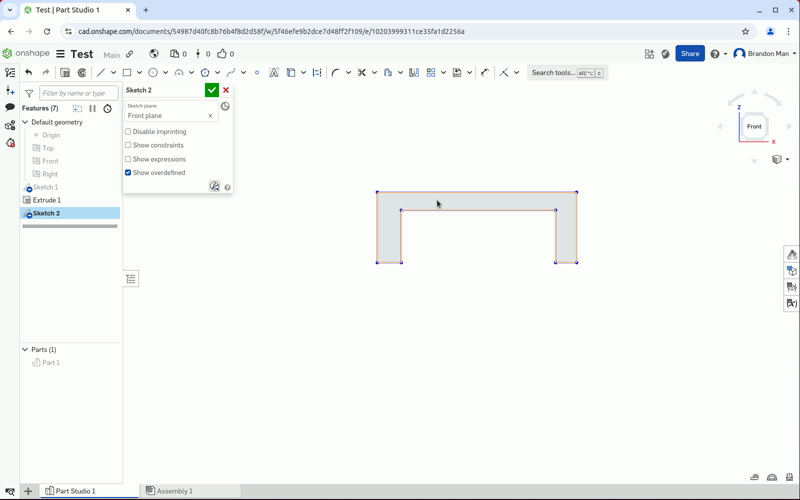
scroll(6)
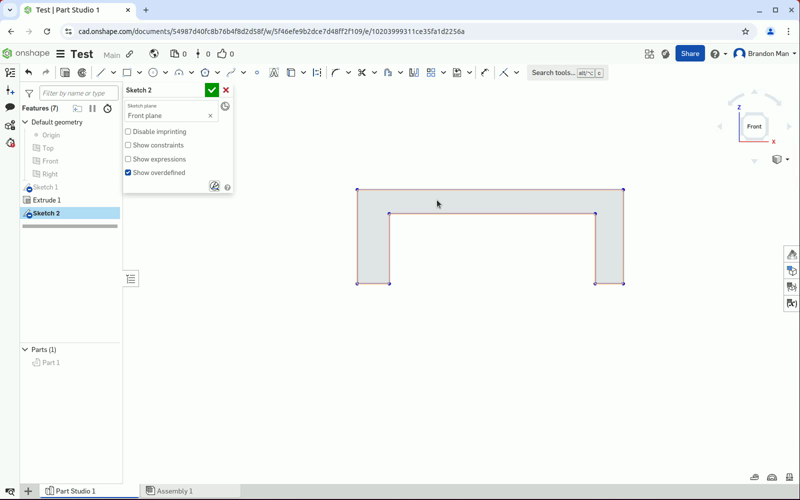
scroll(6)
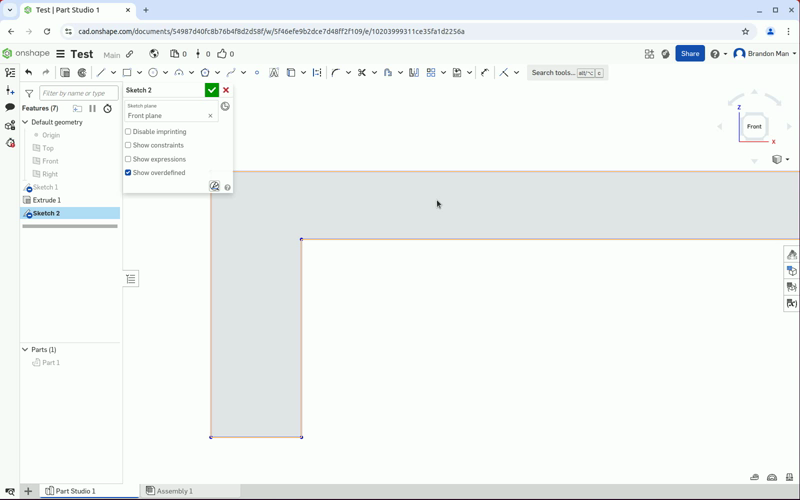
click(437, 199)
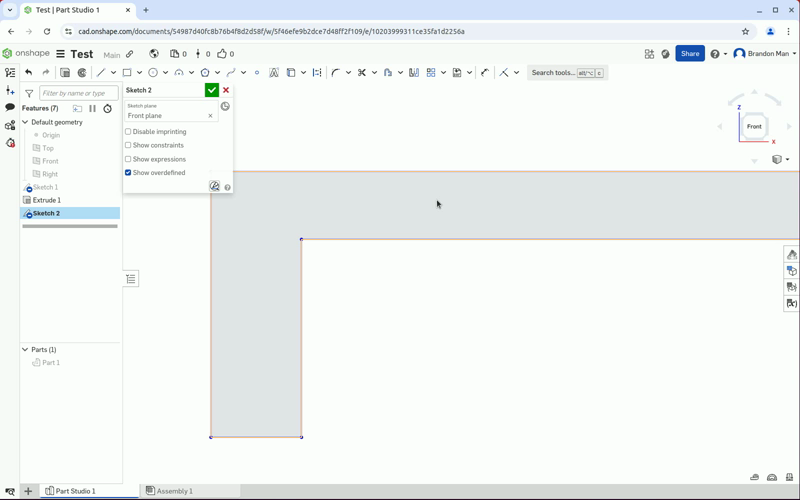
scroll(-6)
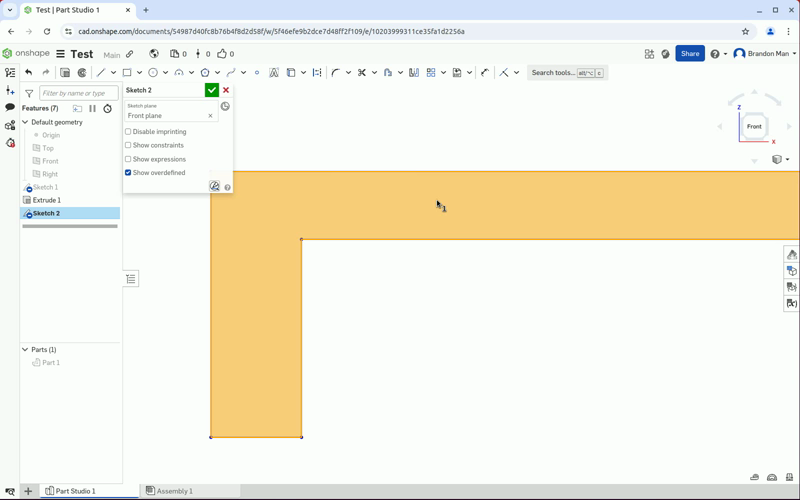
scroll(-6)
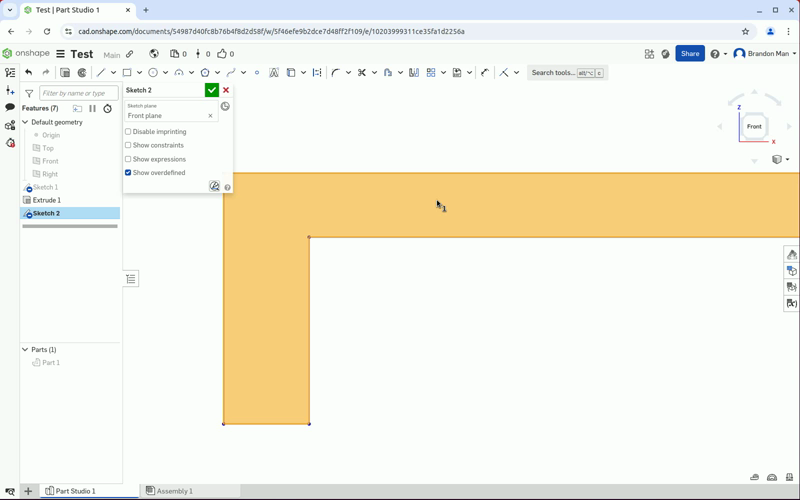
scroll(-6)
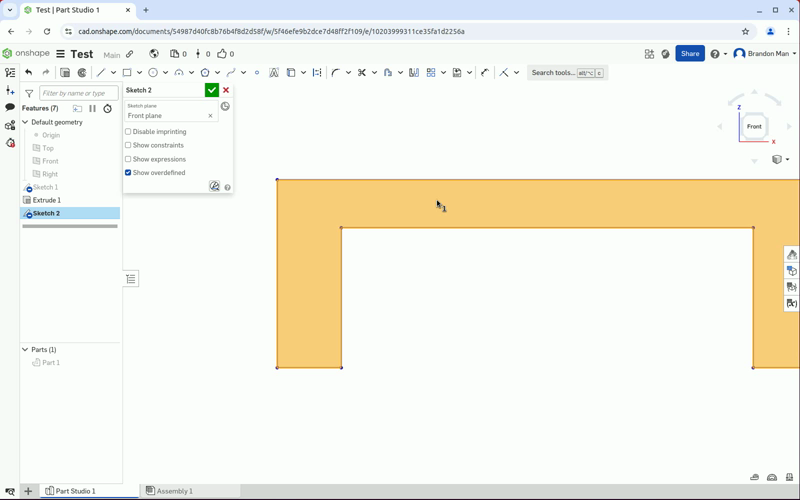
scroll(-6)
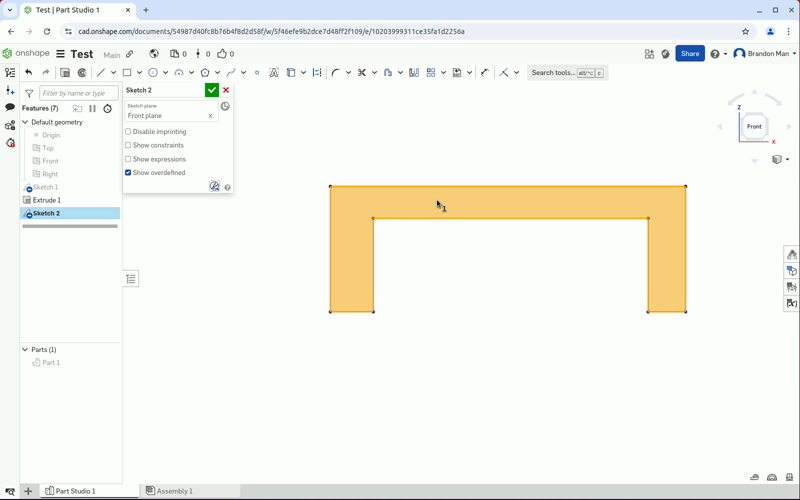
scroll(-6)
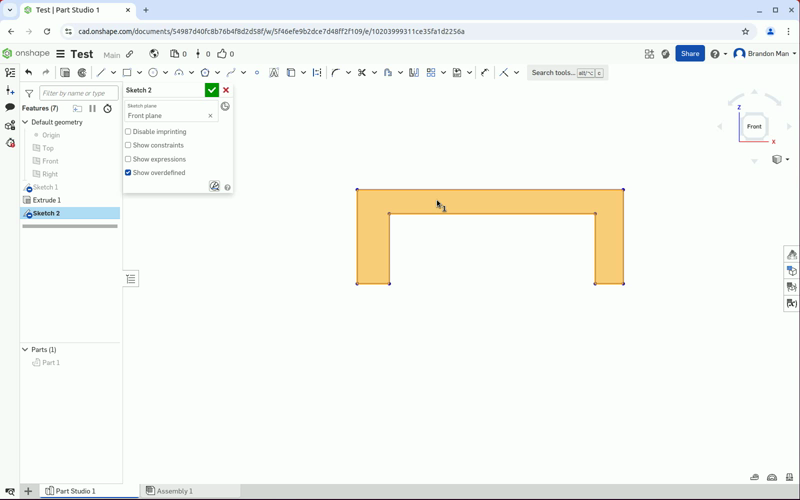
scroll(-6)
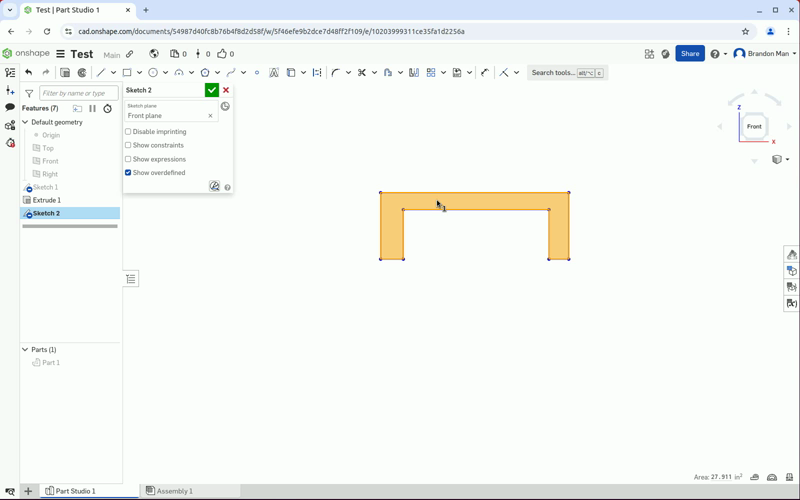
scroll(-6)
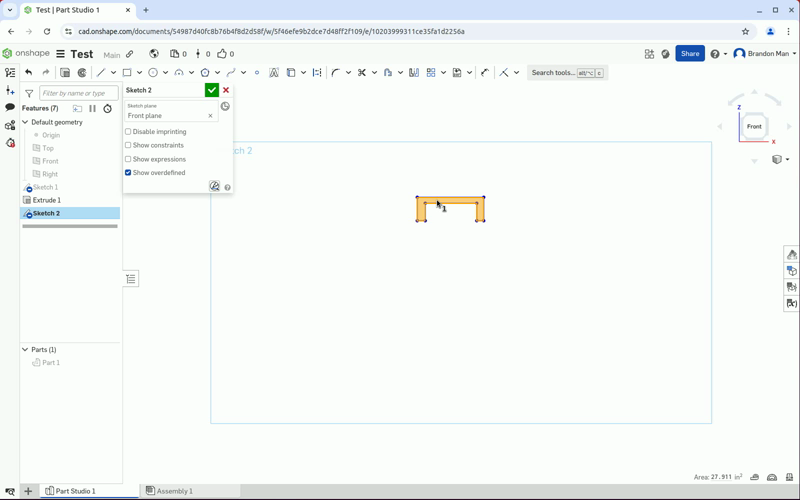
mouse_move(73, 352)
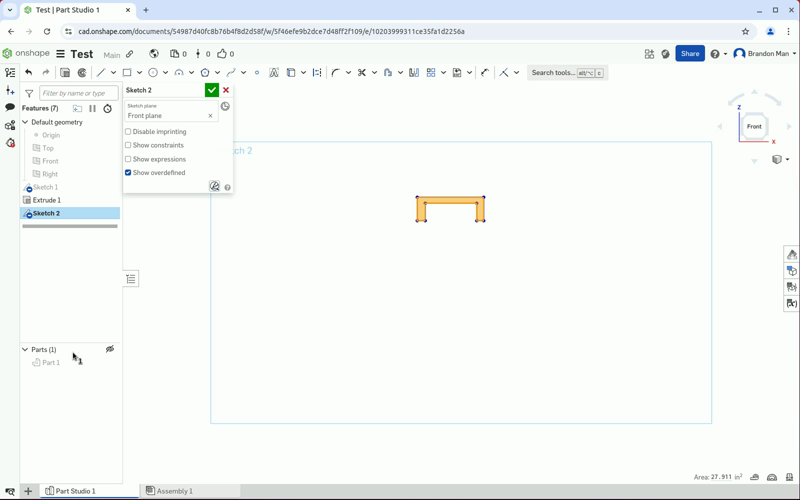
key(shift+y)
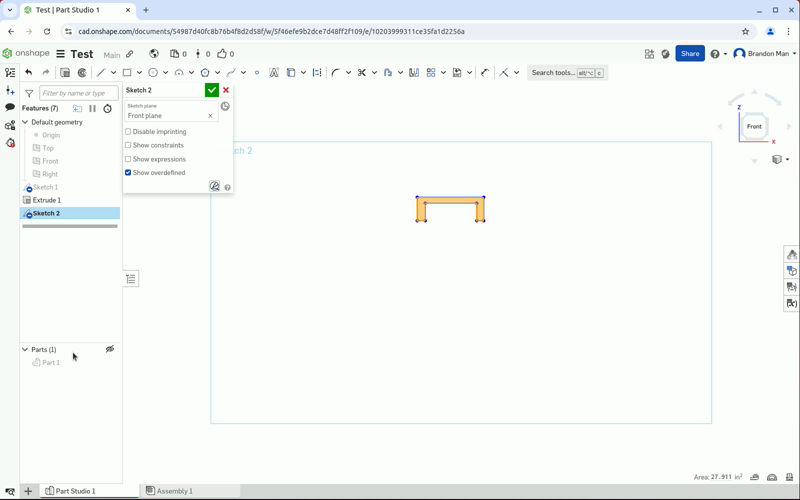
key(shift+e)
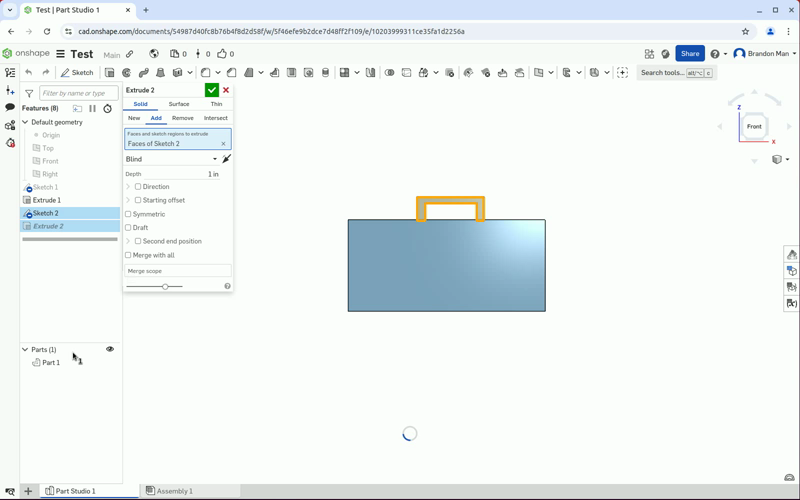
mouse_move(143, 106)
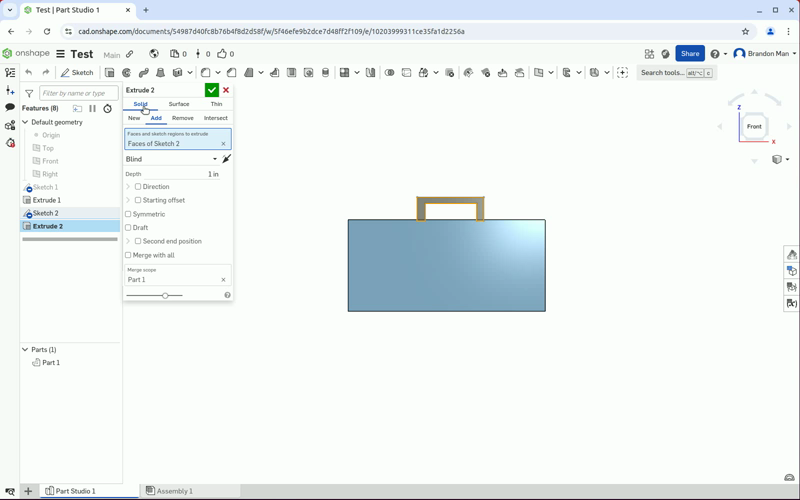
click(143, 106)
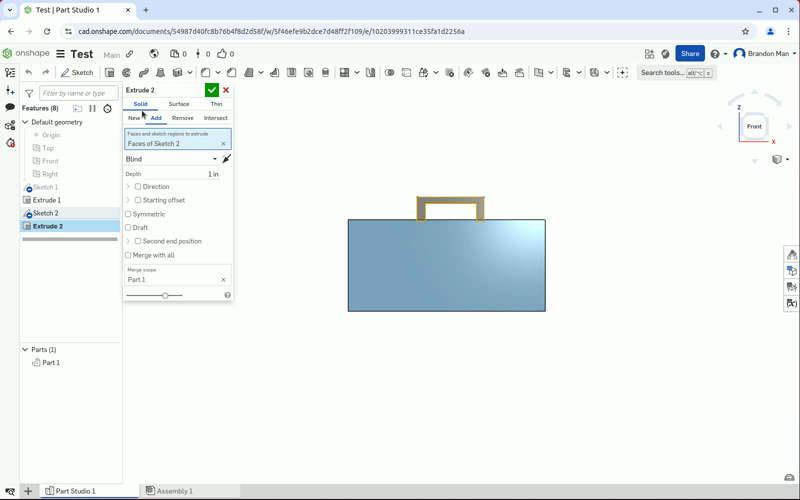
mouse_move(137, 120)
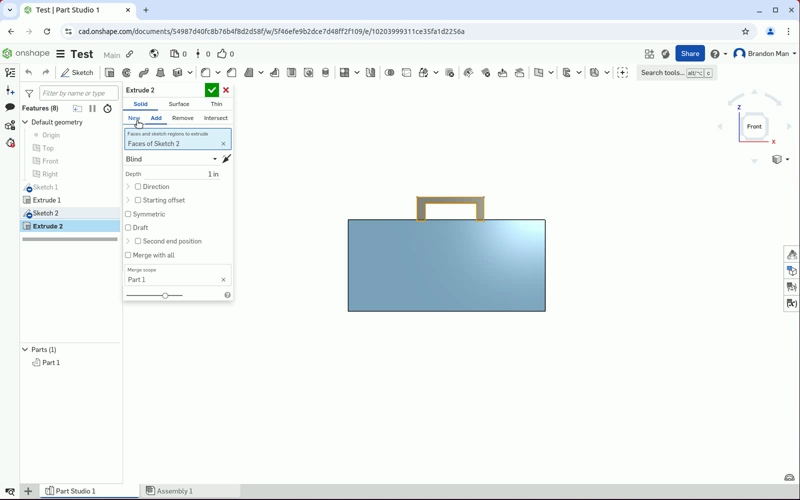
click(137, 120)
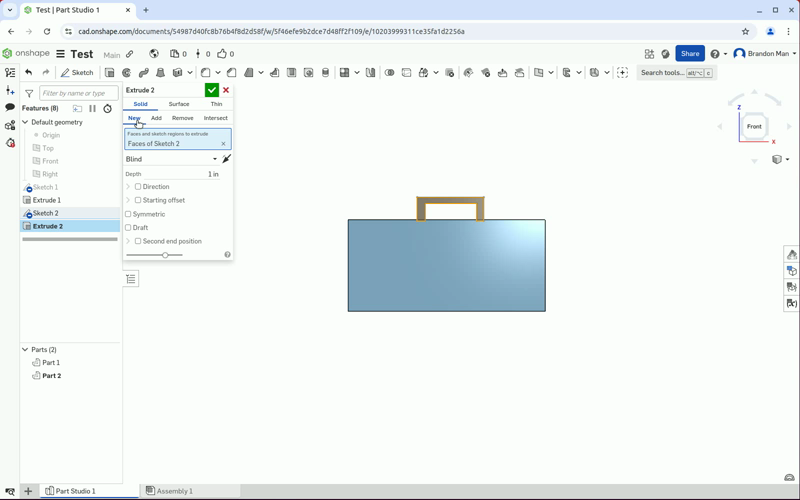
key(tab, 4)
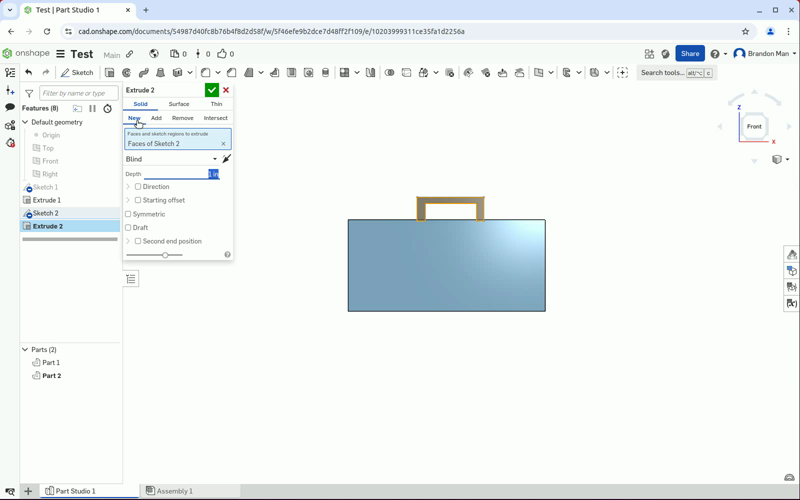
text(3.129)
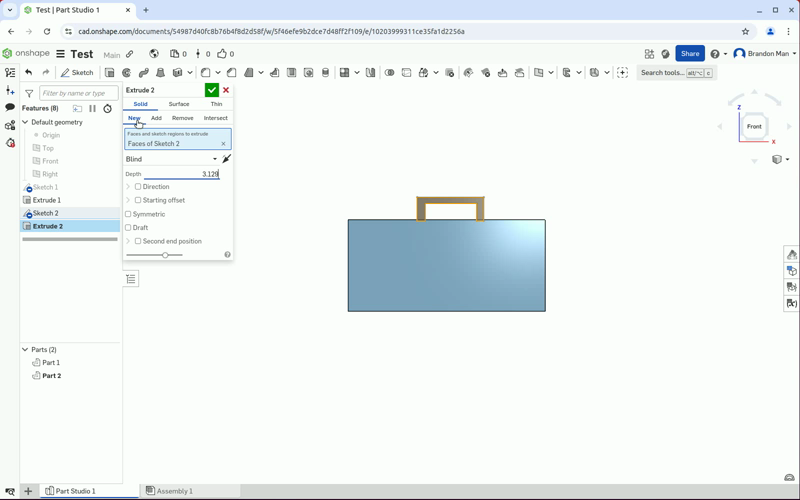
key(enter)
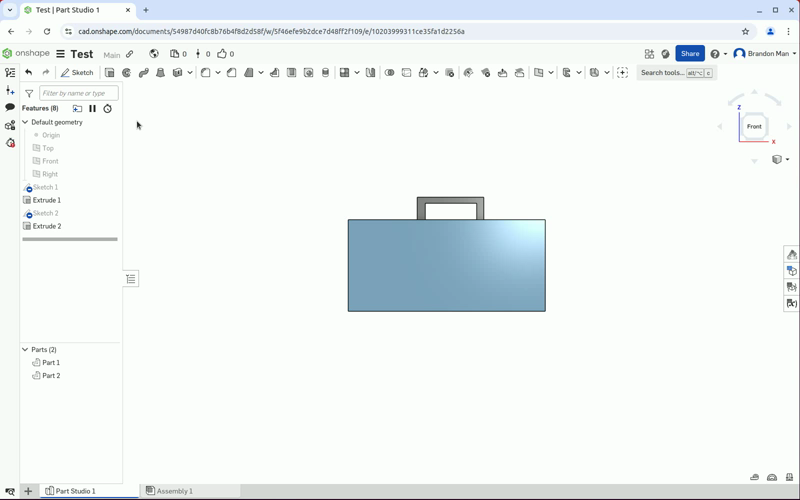
key(shift+h)
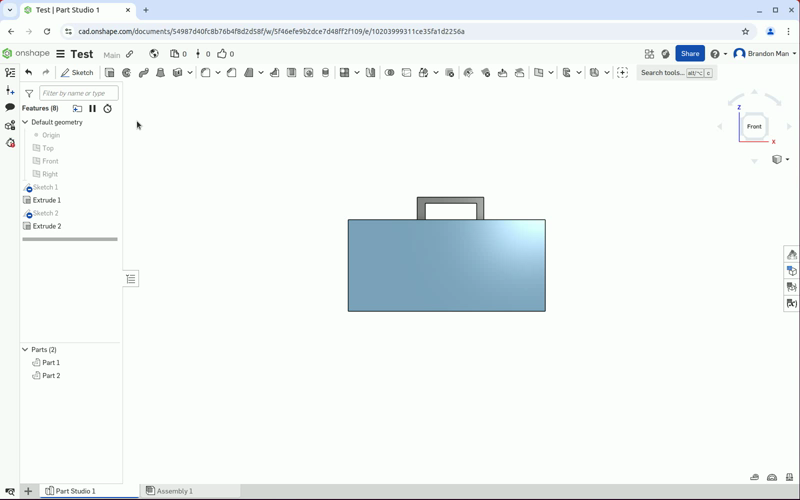
key(shift+h)
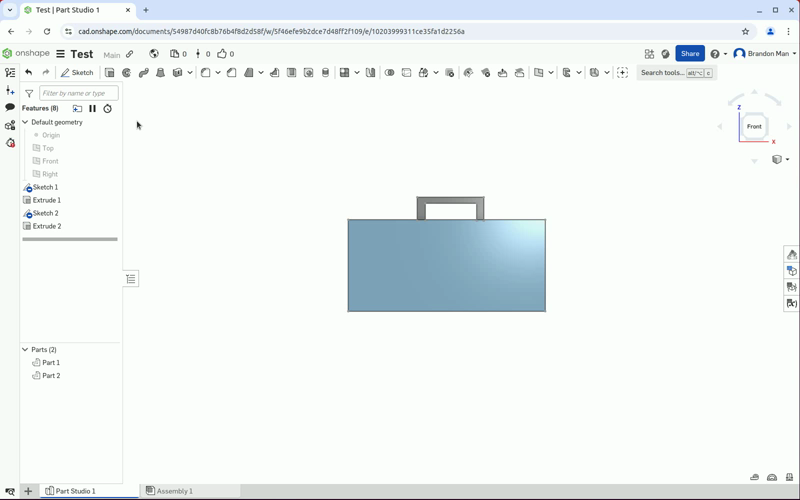
key(shift+7)
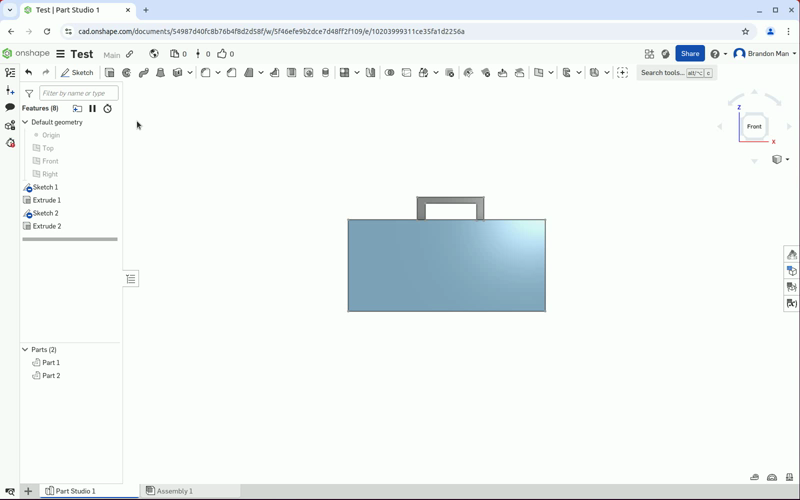
key(left, 2)
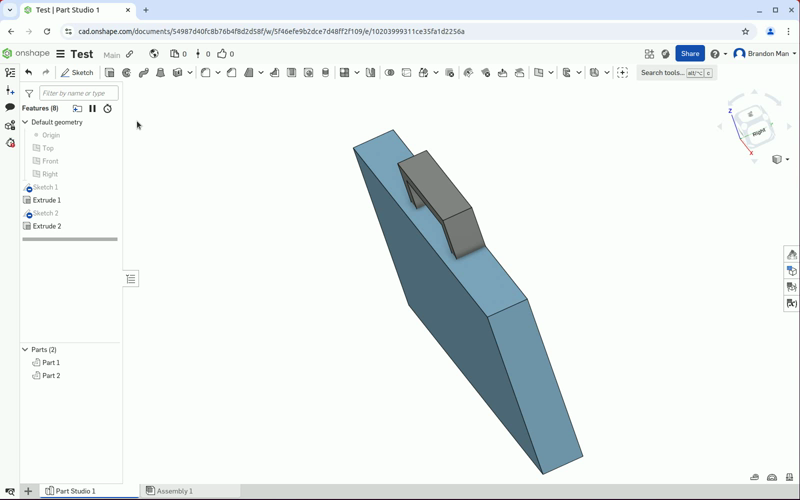
key(down, 2)
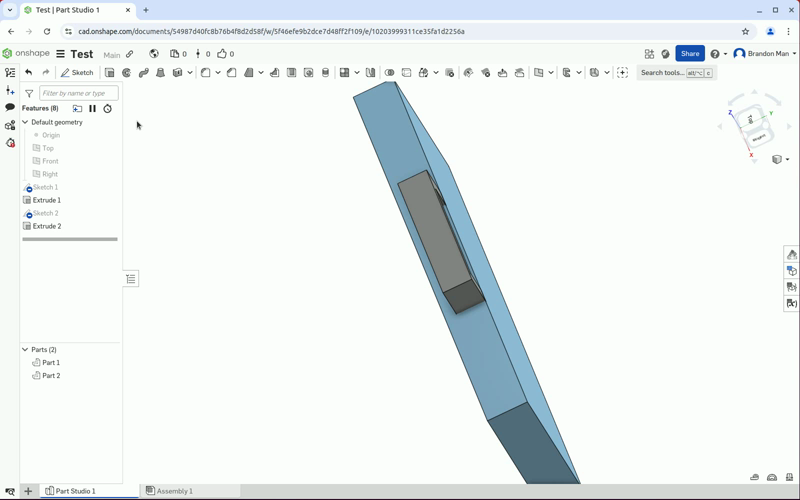
key(up, 2)
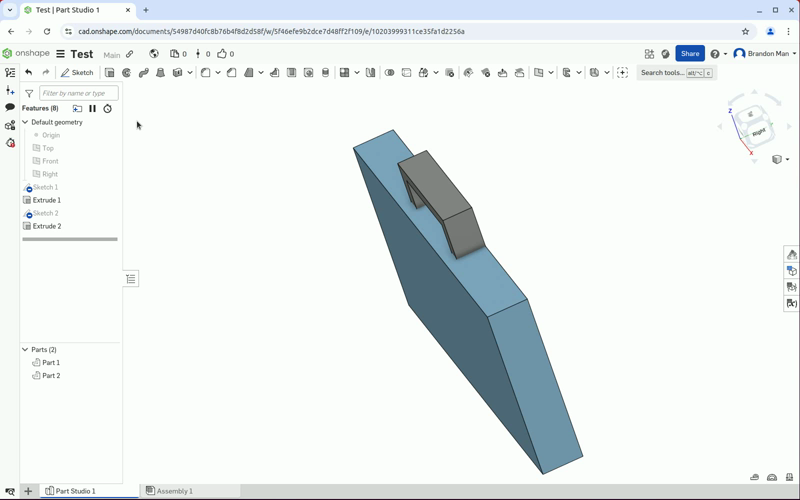
key(right, 2)
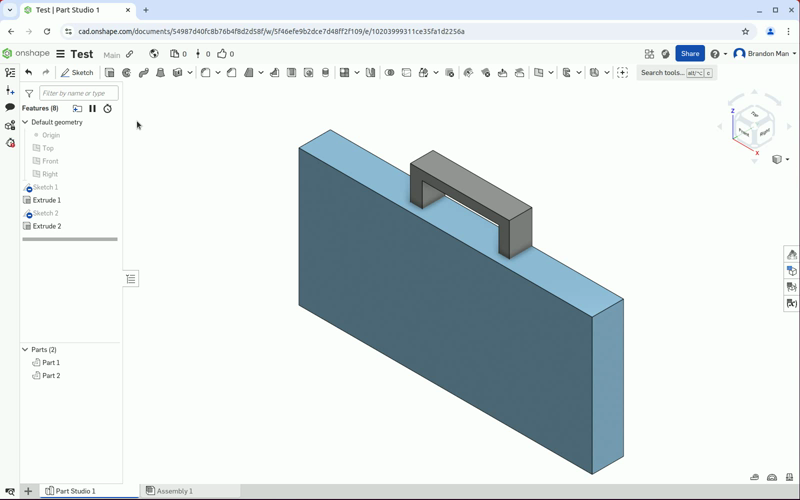
mouse_move(73, 189)
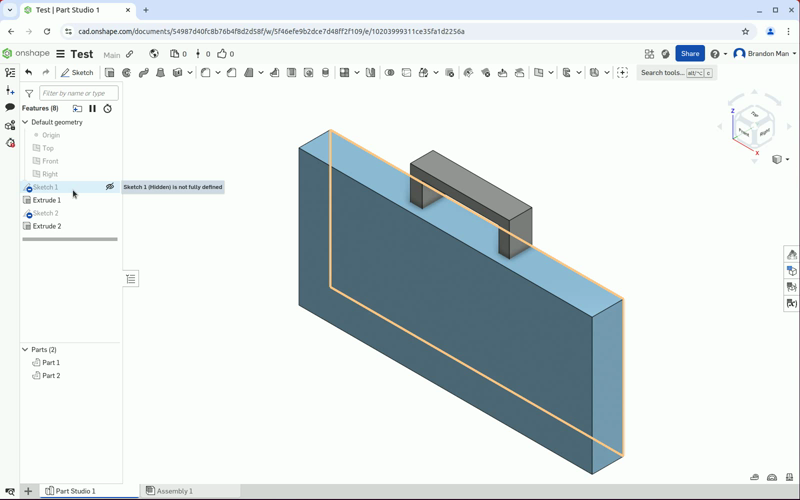
click(73, 189)